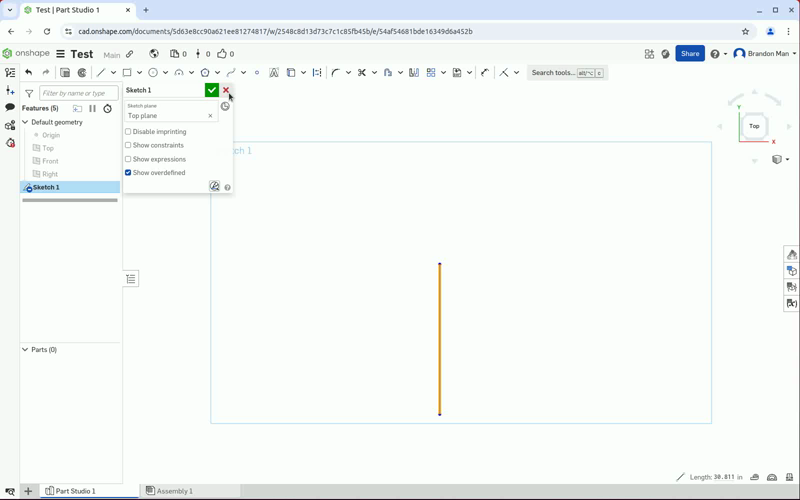
key(shift+h)
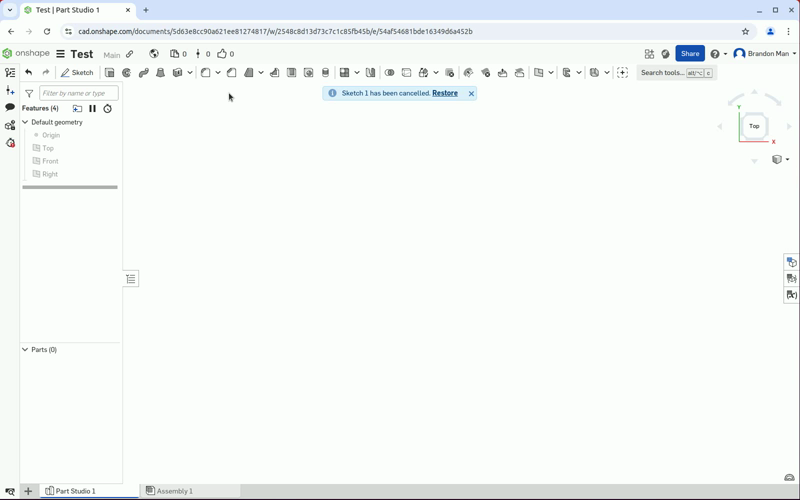
mouse_move(73, 352)
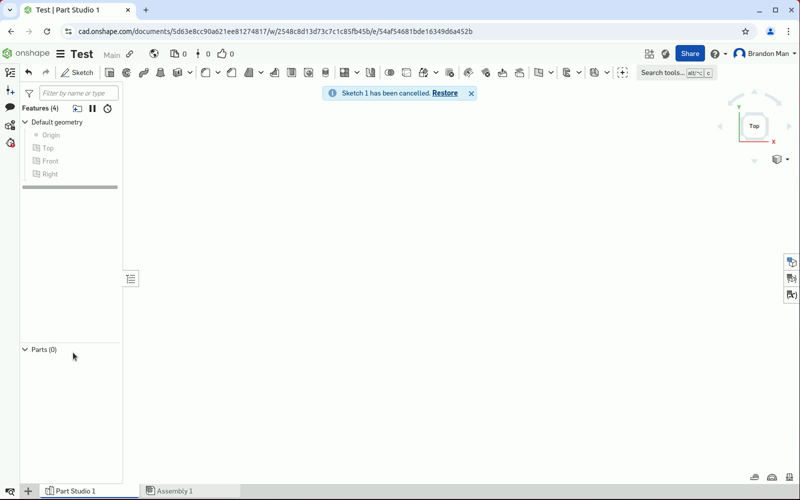
key(y)
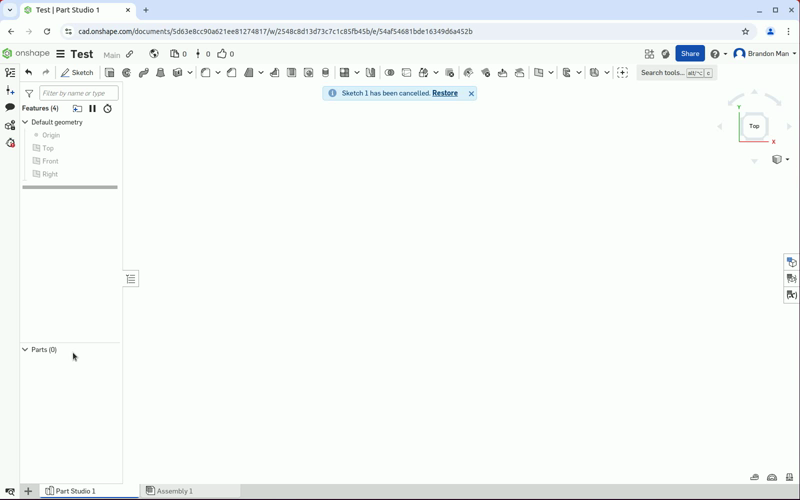
key(shift+p)
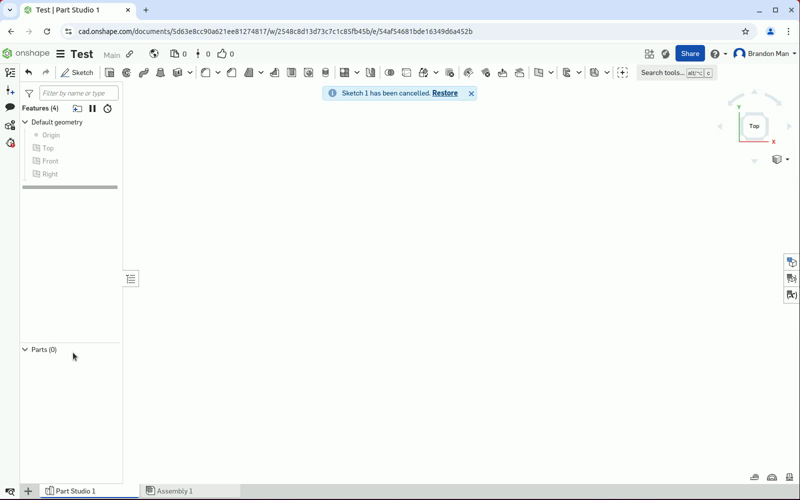
key(space)
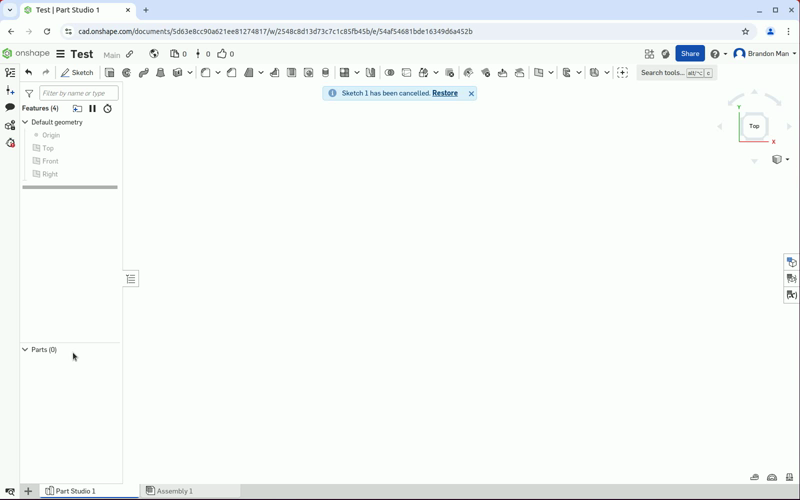
key_down(shift)
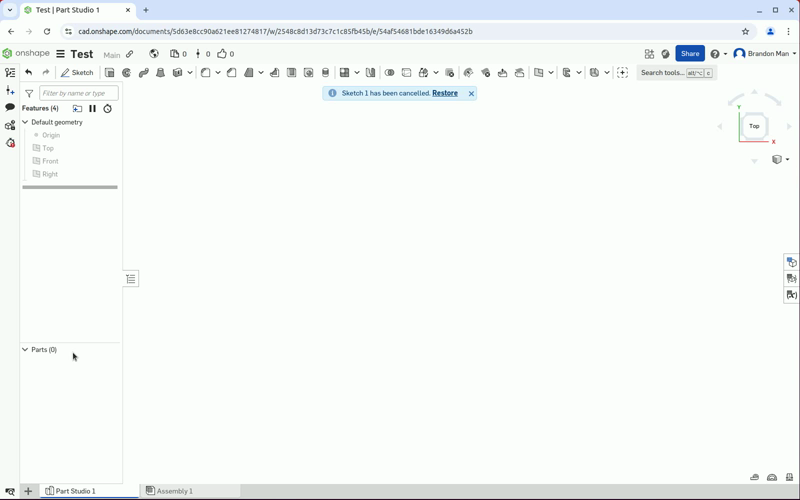
key(up)
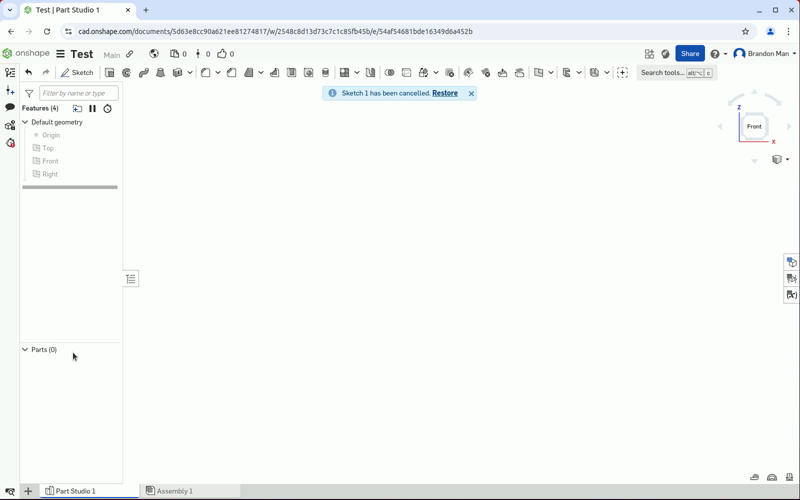
key_up(shift)
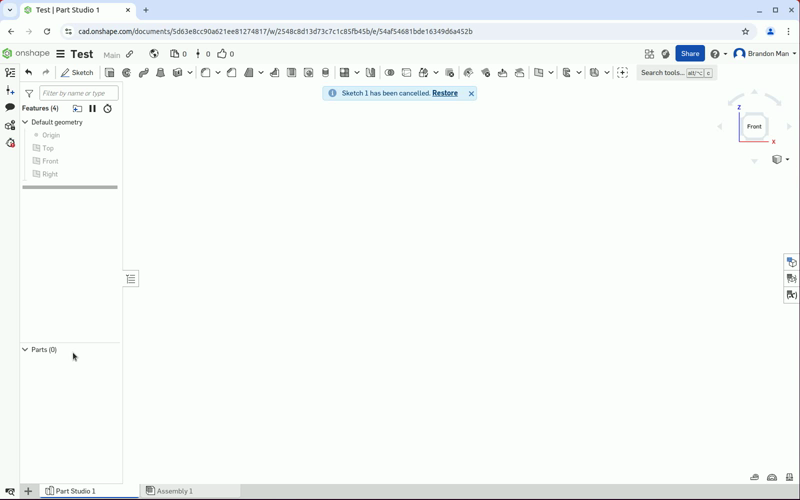
mouse_move(73, 352)
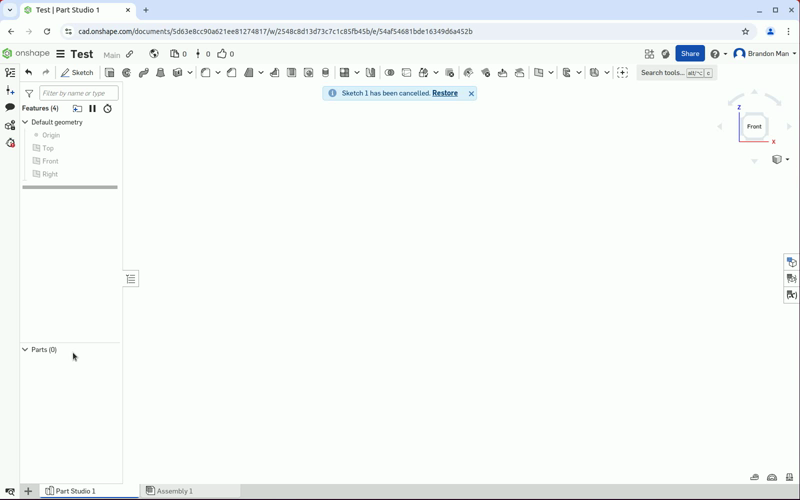
key(shift+y)
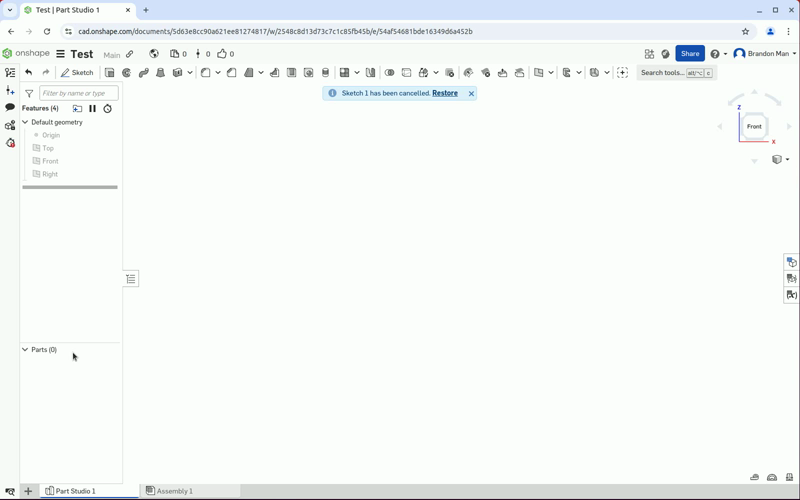
key(shift+s)
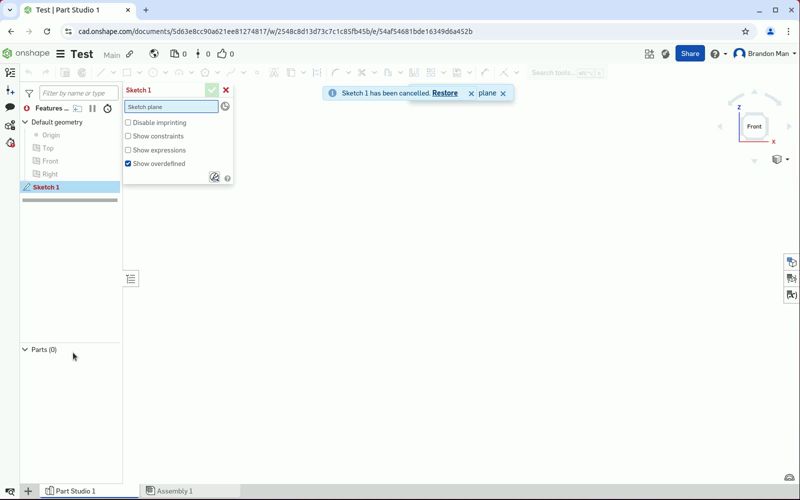
mouse_move(73, 163)
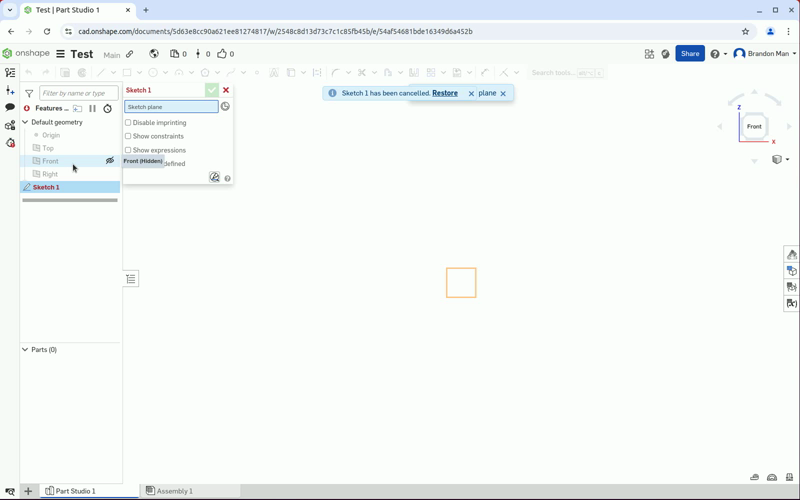
click(73, 163)
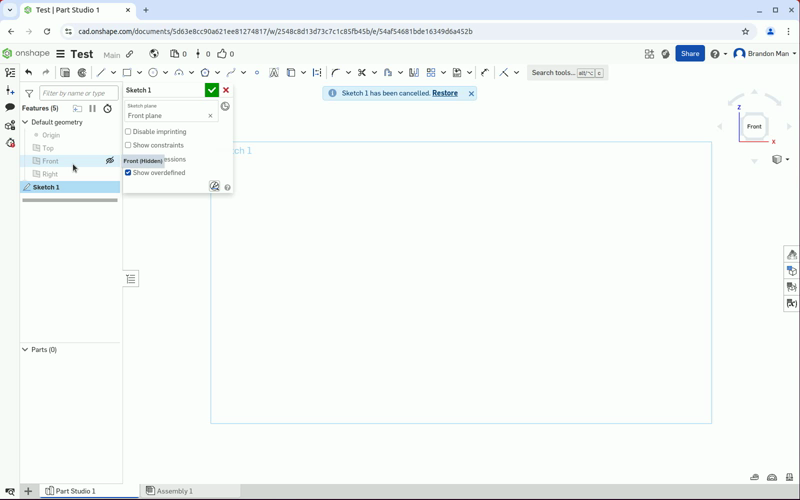
mouse_move(73, 352)
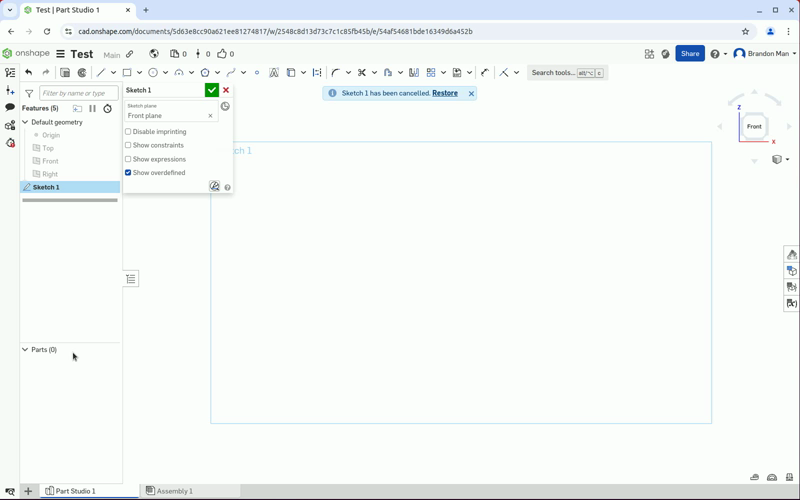
key(y)
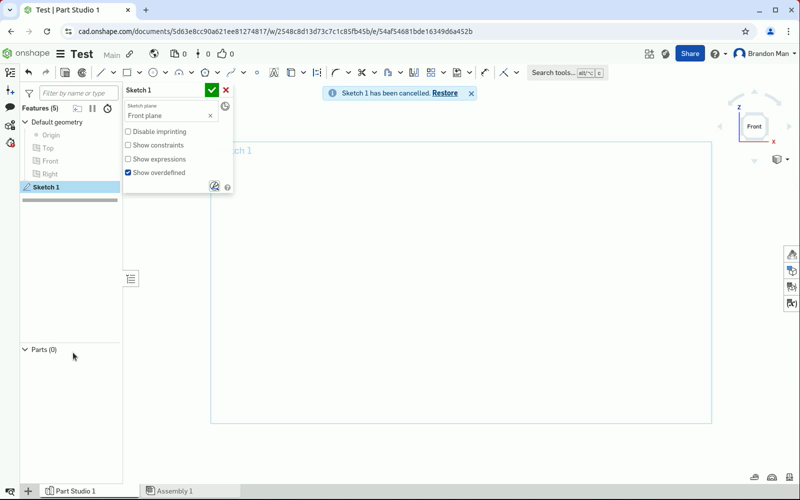
key(l)
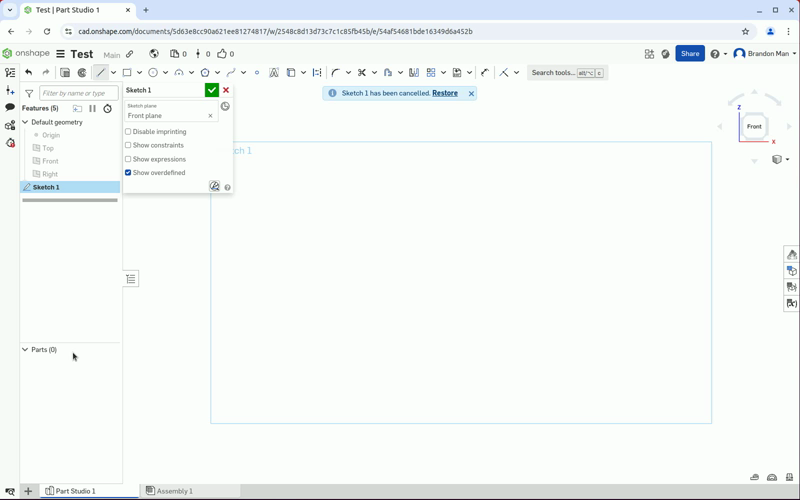
key_down(shift)
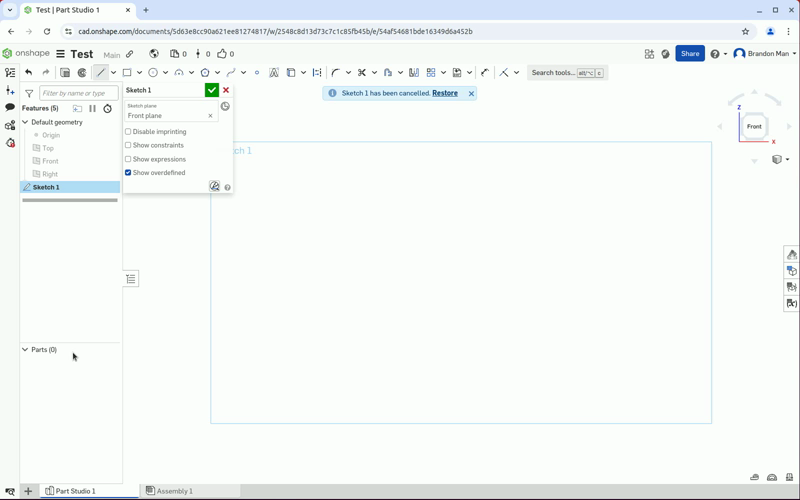
mouse_move(460, 282)
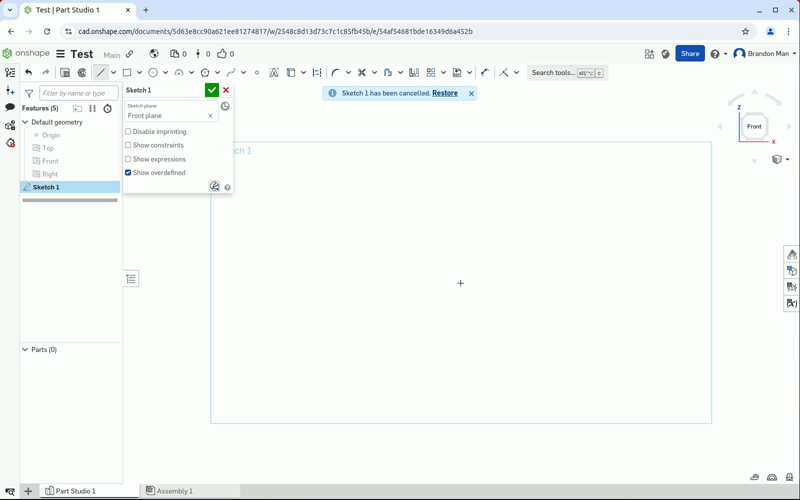
click(460, 282)
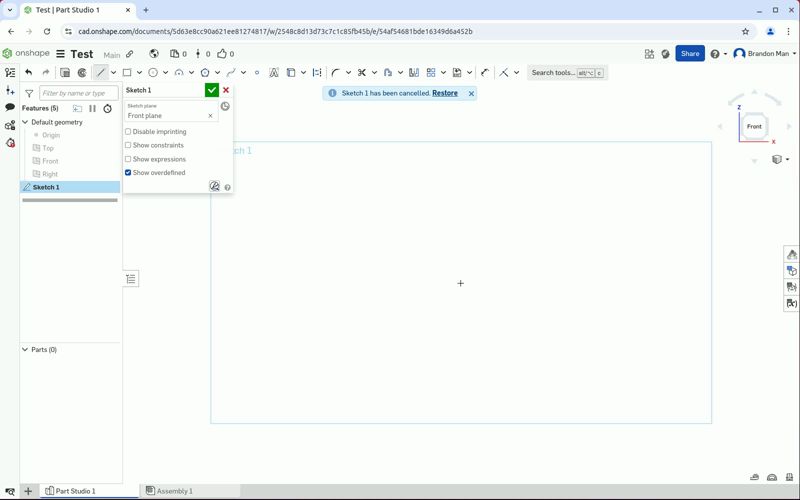
key_up(shift)
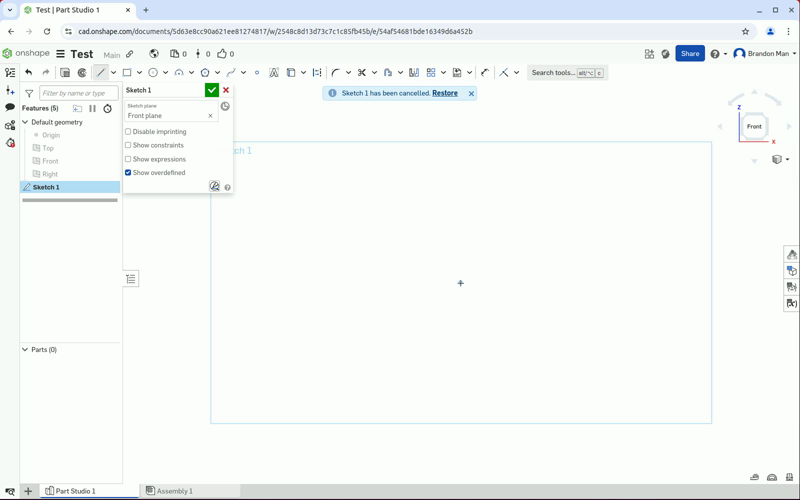
key_down(shift)
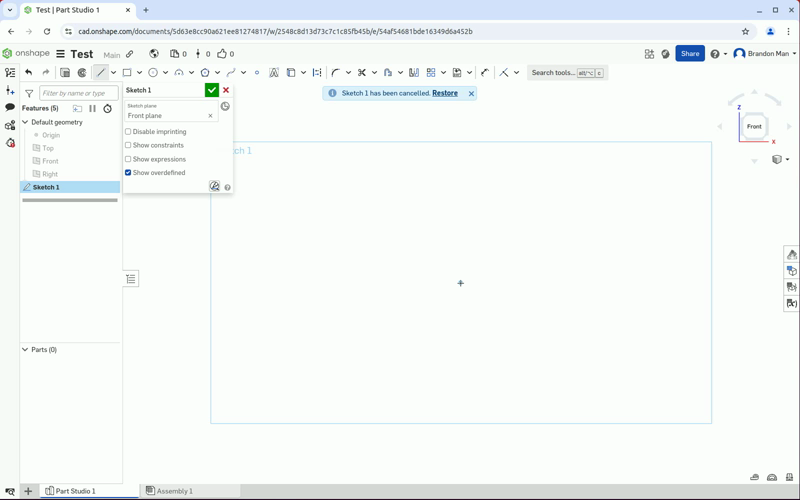
mouse_move(535, 282)
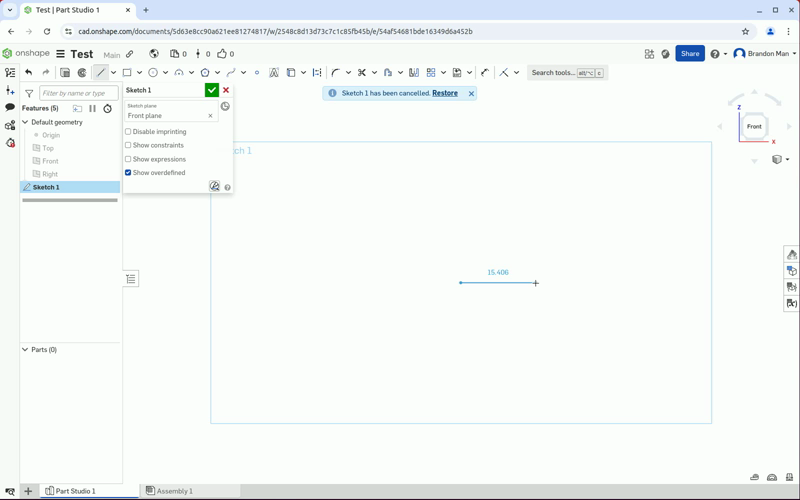
click(535, 282)
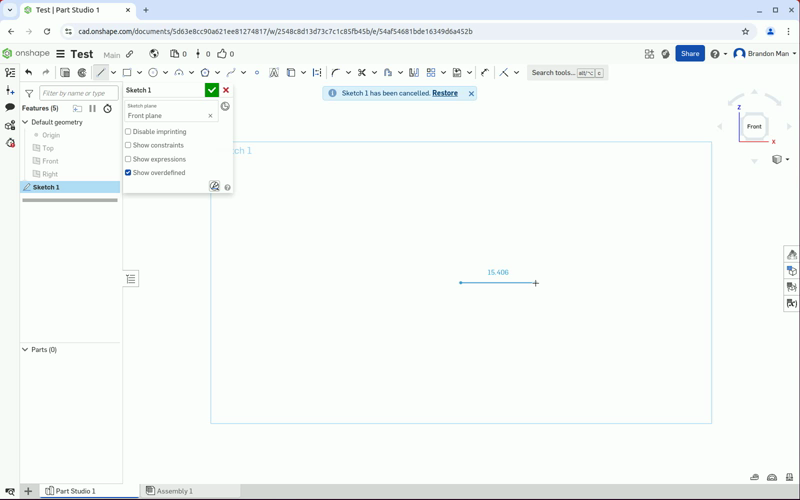
key_up(shift)
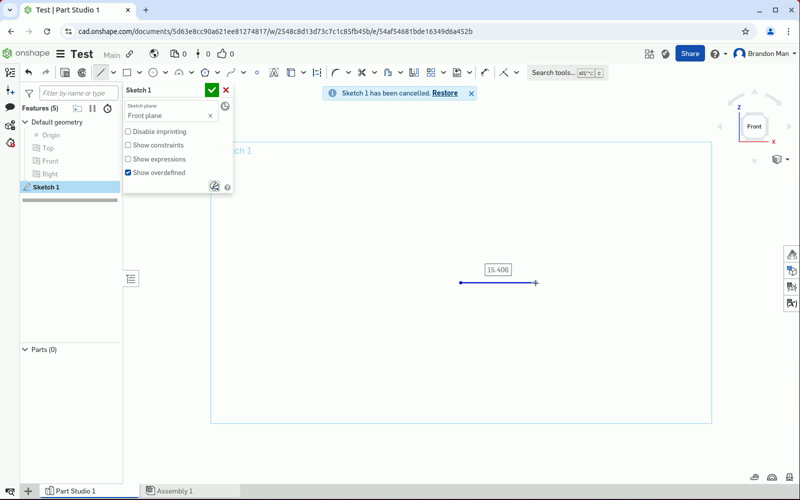
key(esc)
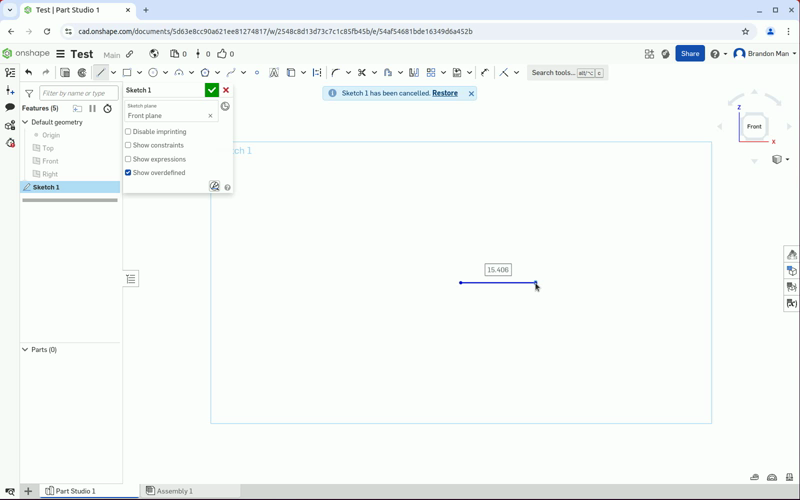
key(a)
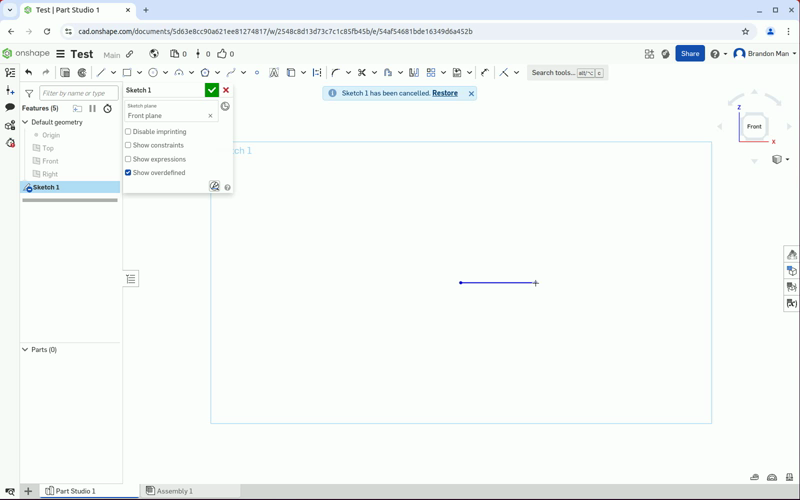
mouse_move(535, 282)
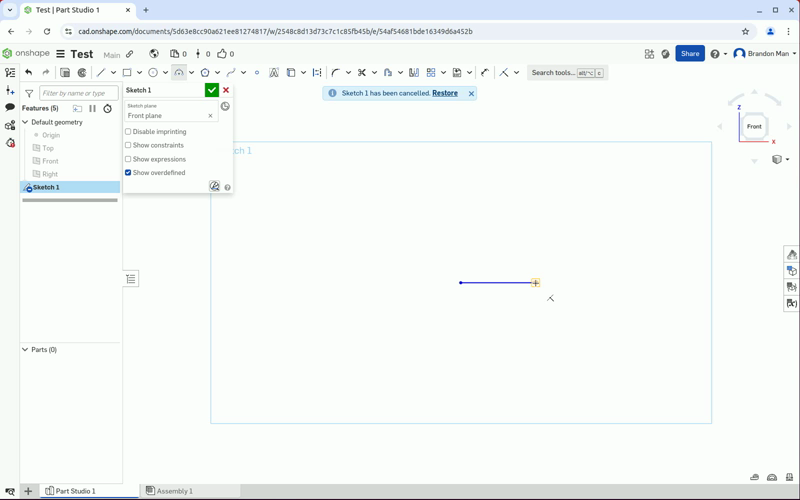
click(535, 282)
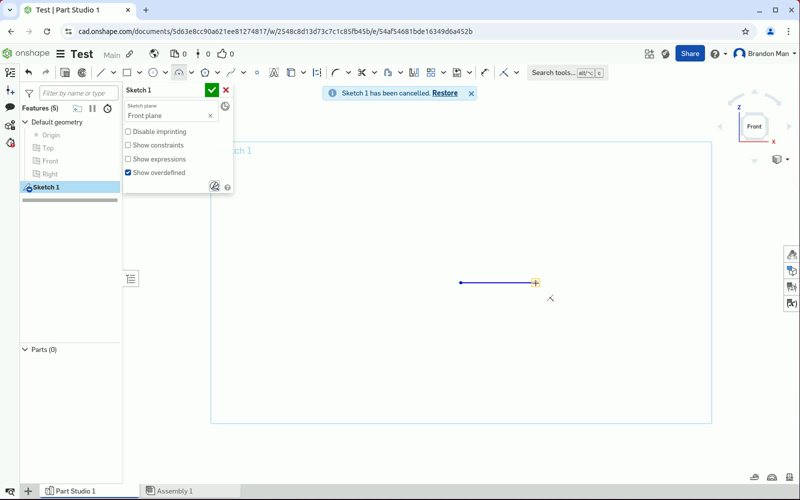
key_down(shift)
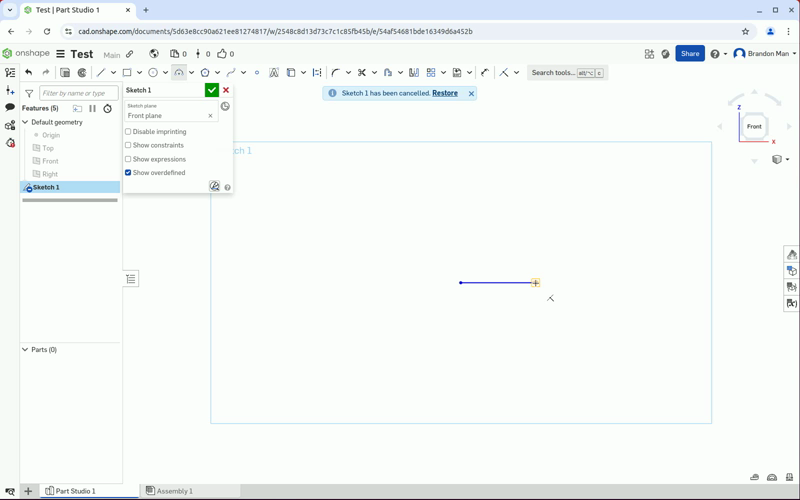
mouse_move(535, 208)
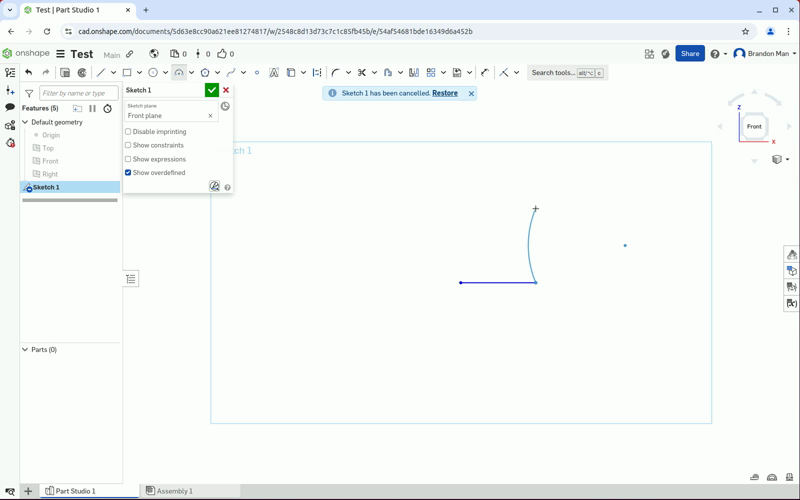
click(535, 208)
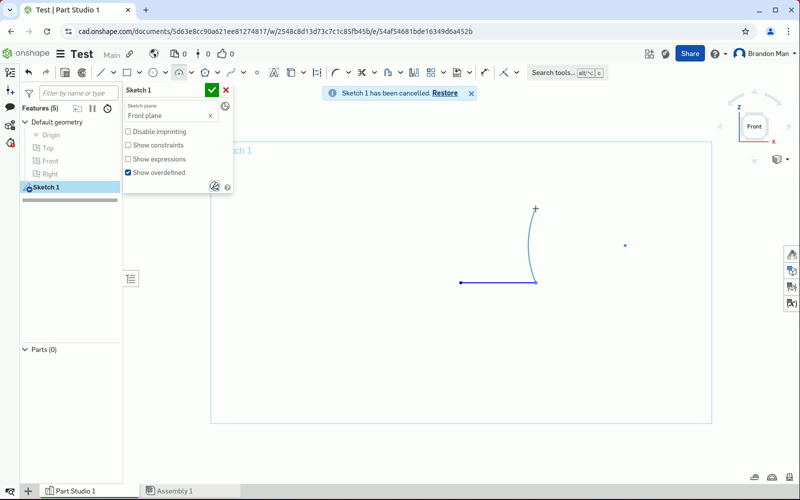
mouse_move(572, 245)
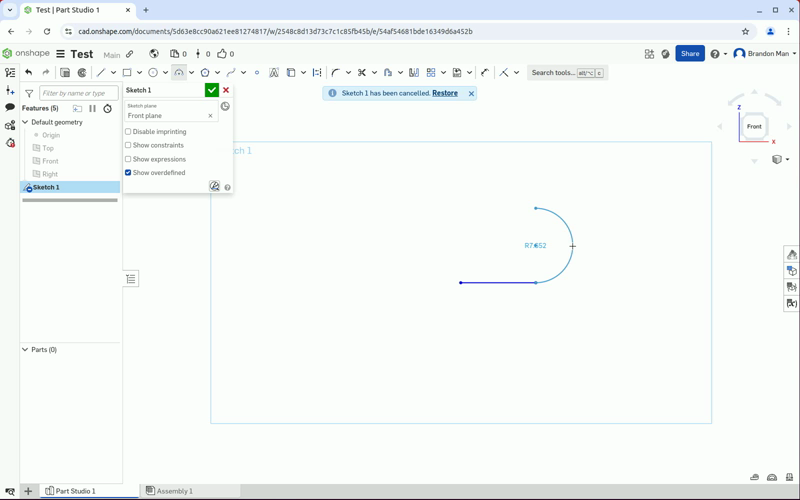
click(572, 245)
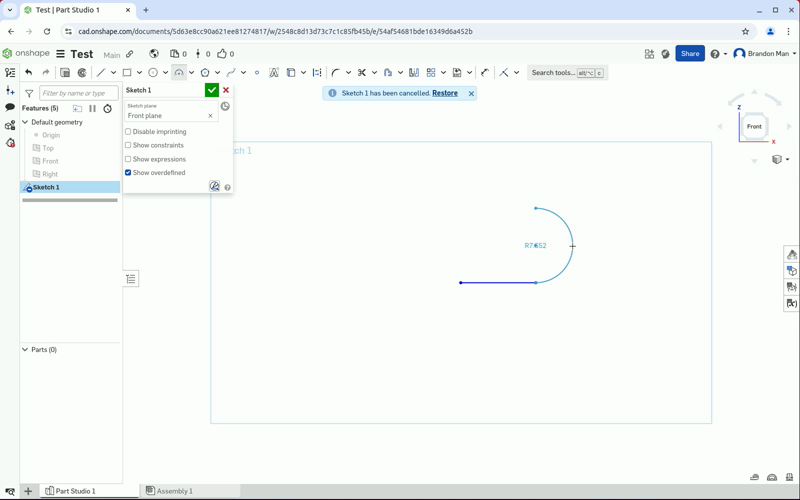
key_up(shift)
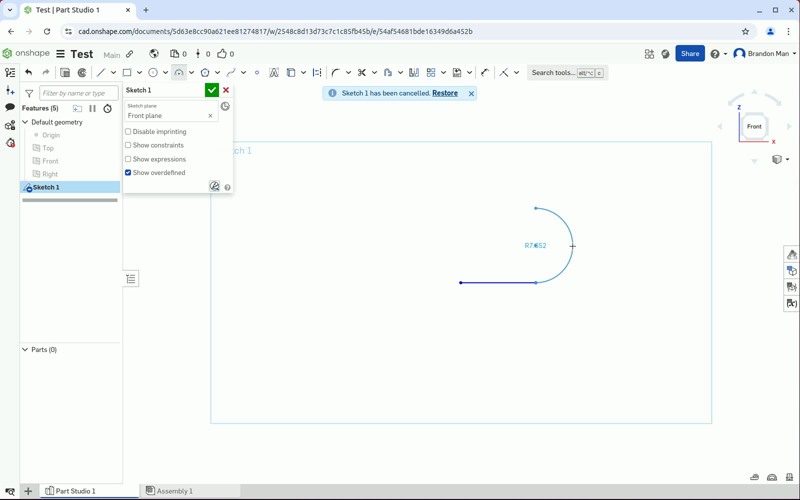
key(esc)
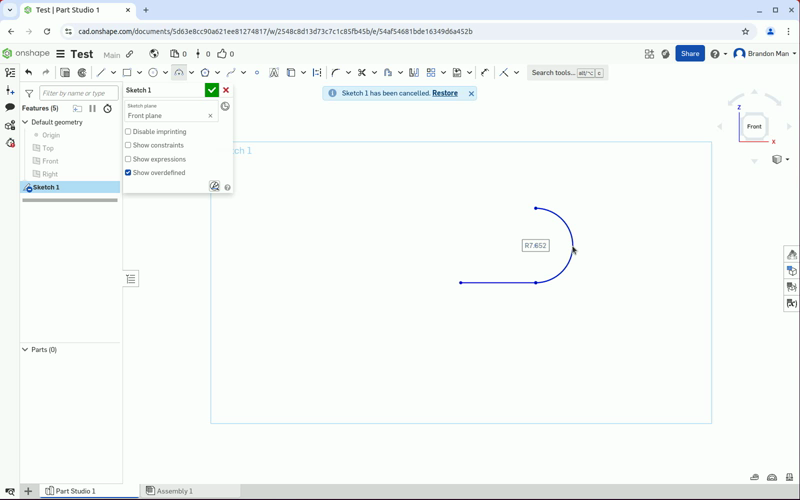
key(l)
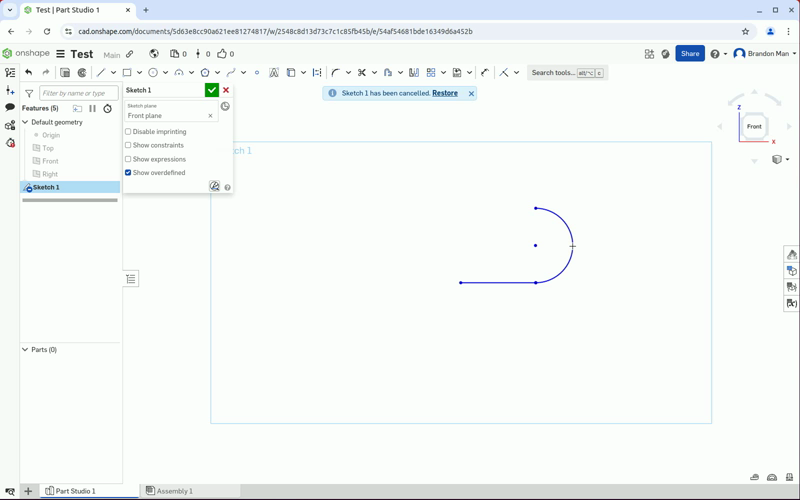
mouse_move(535, 208)
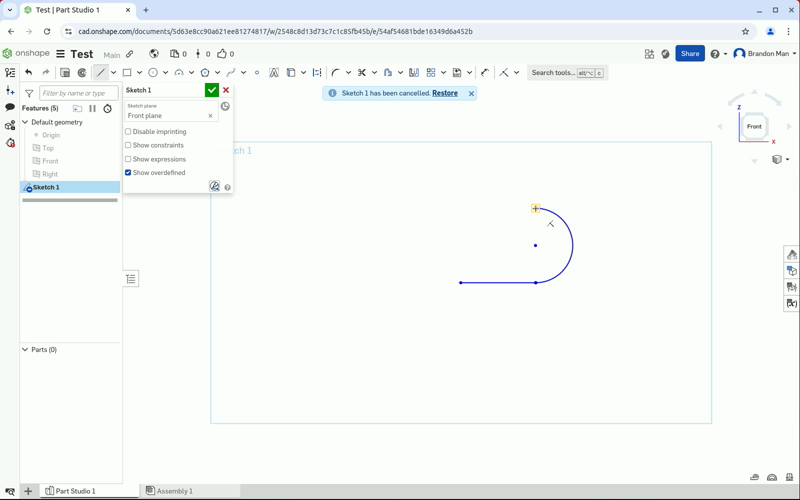
click(535, 208)
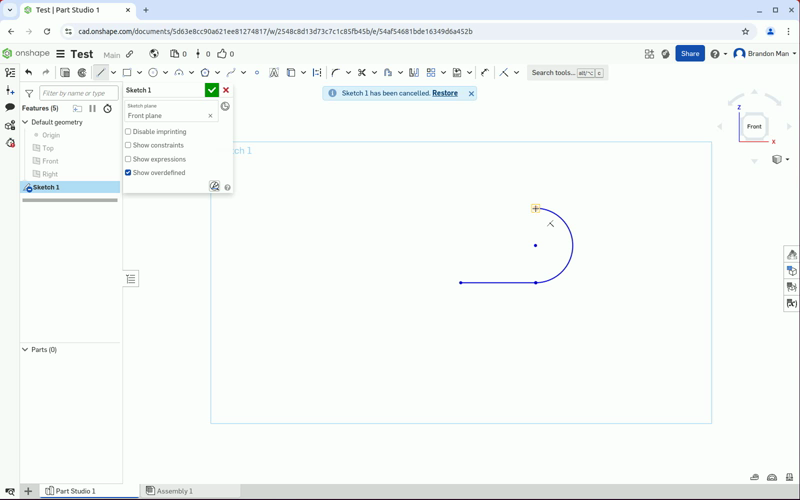
key_down(shift)
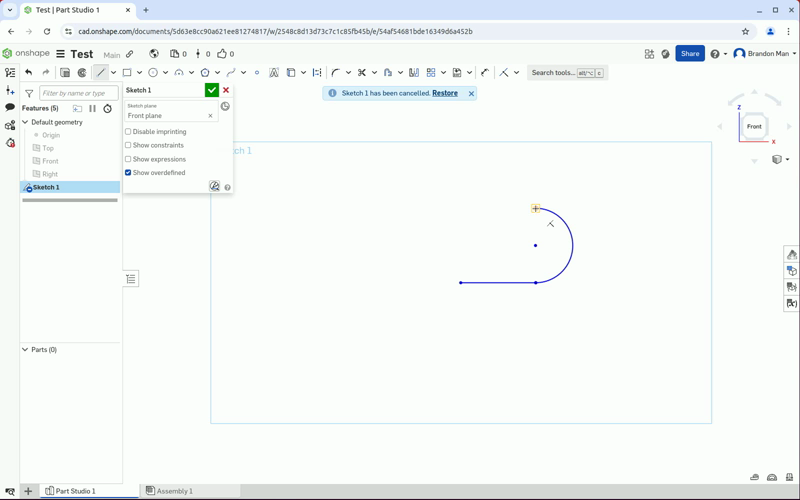
mouse_move(460, 208)
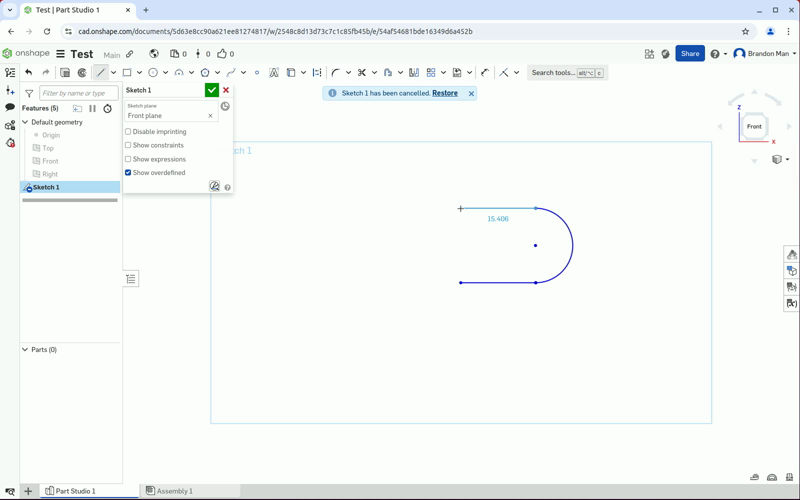
click(460, 208)
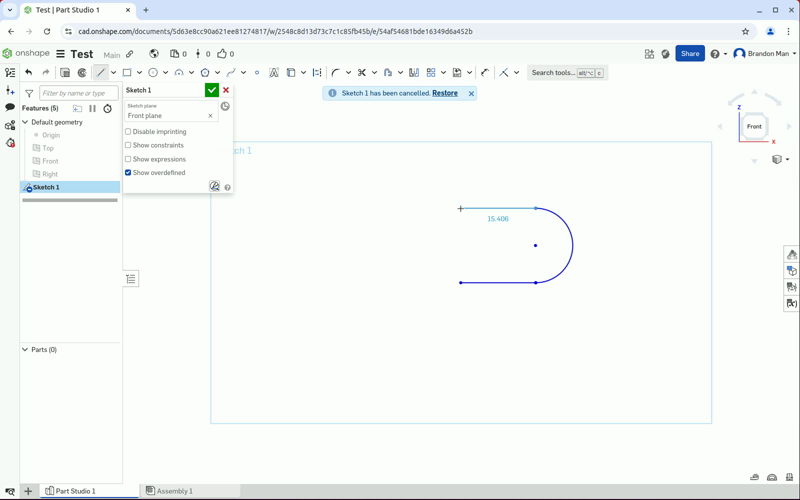
key_up(shift)
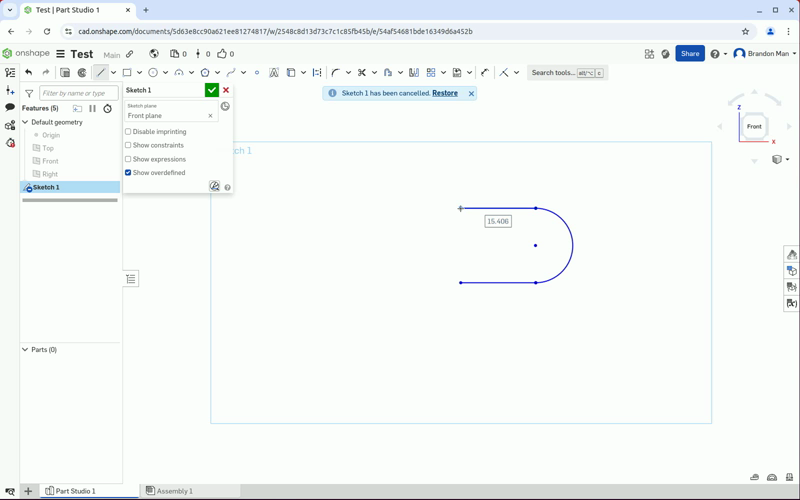
key_down(shift)
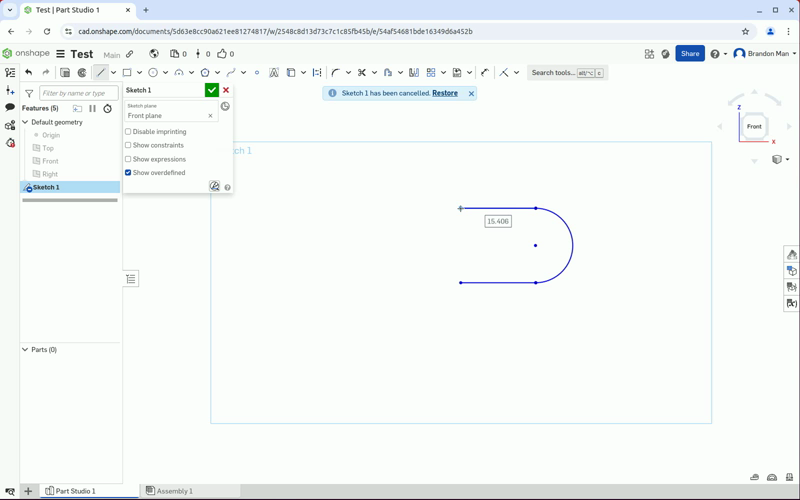
mouse_move(460, 282)
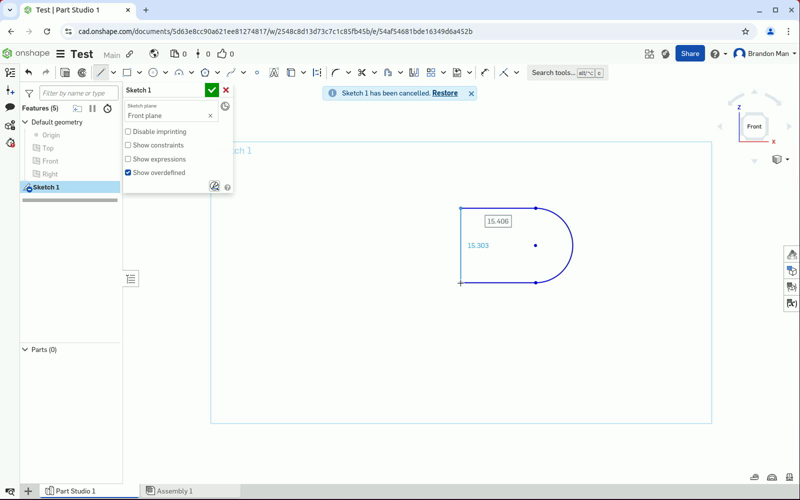
key_up(shift)
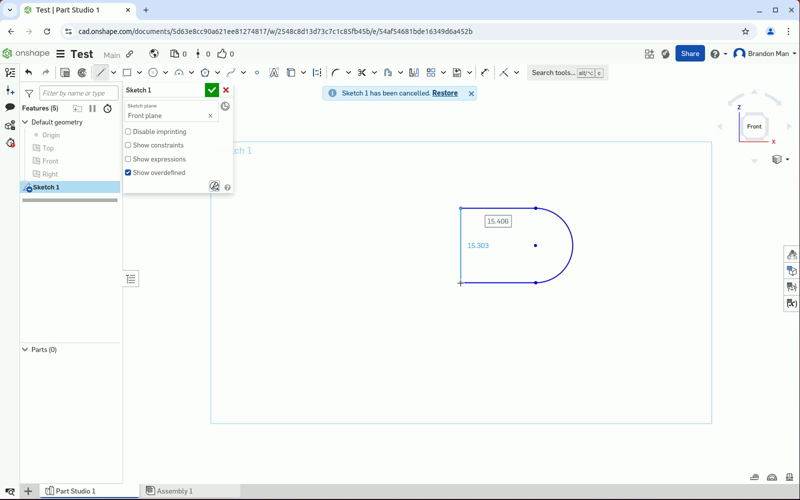
click(460, 282)
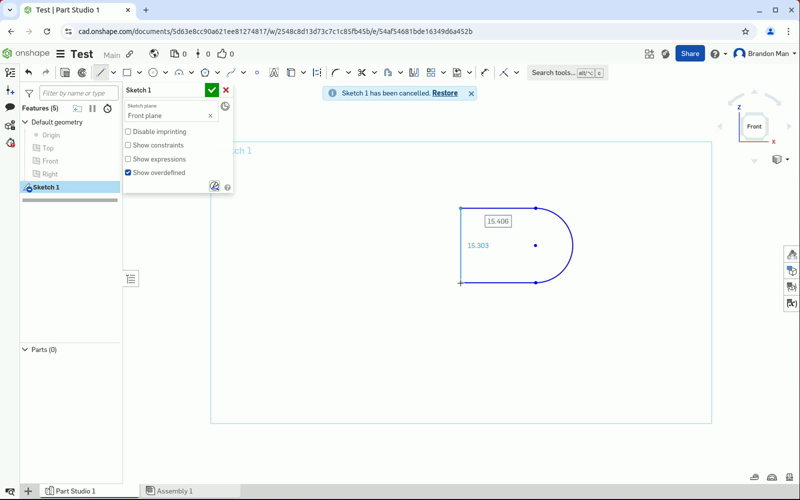
key(esc)
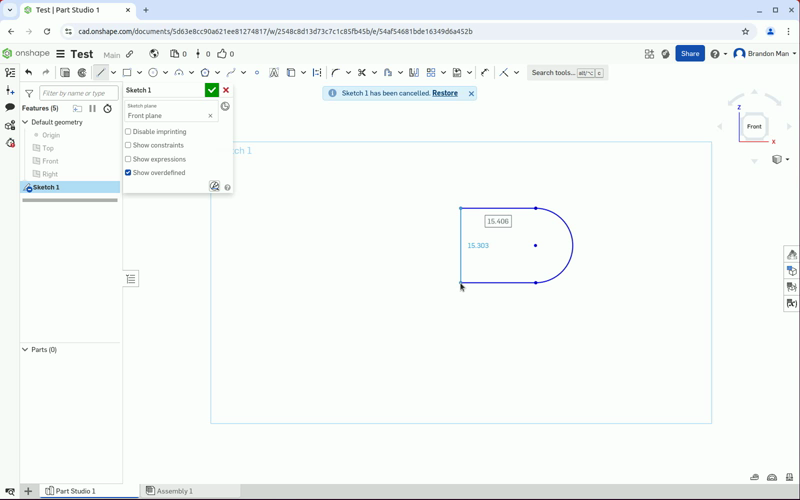
key(c)
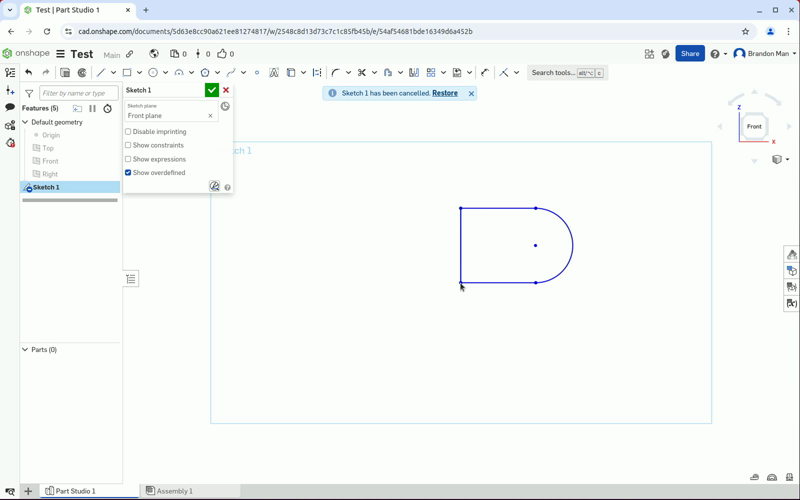
key_down(shift)
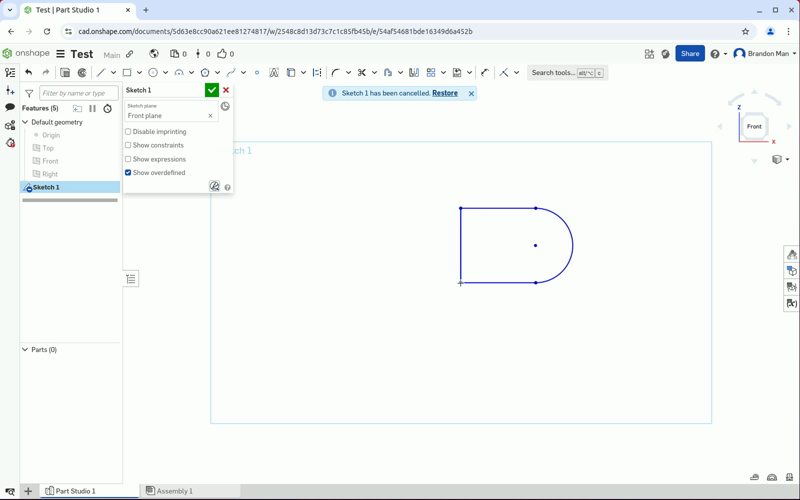
mouse_move(535, 245)
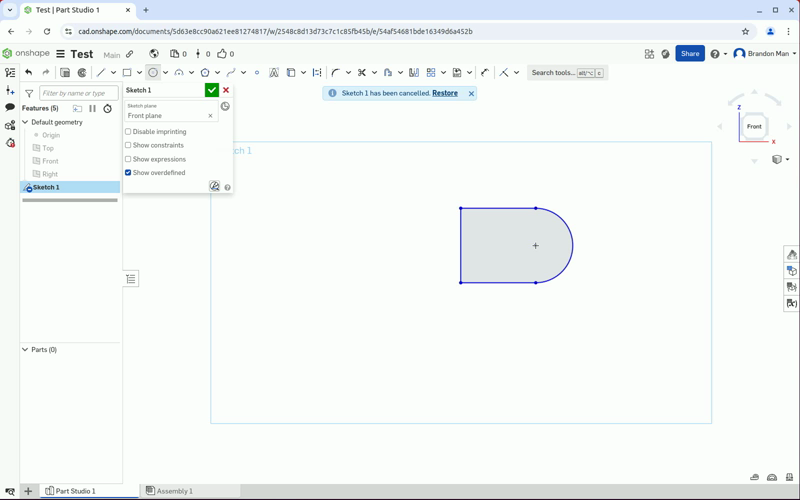
click(535, 245)
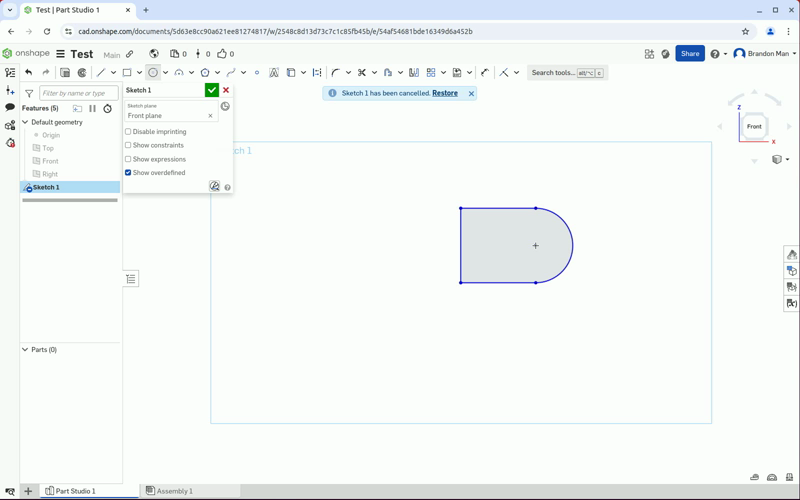
key_up(shift)
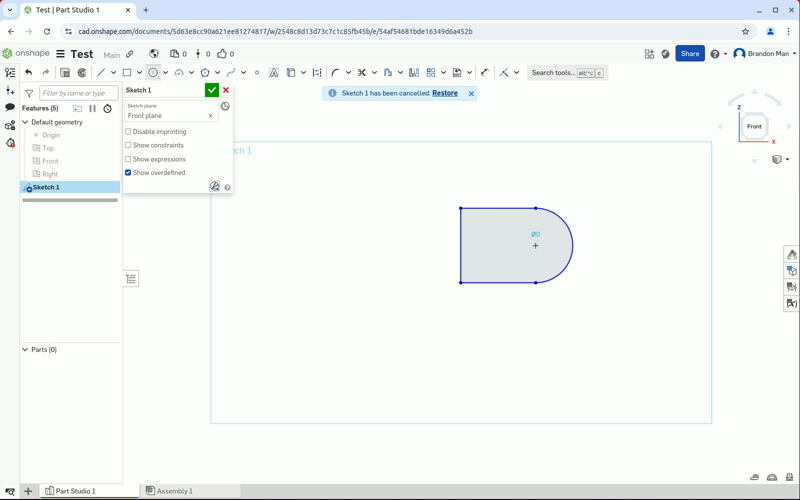
mouse_move(554, 245)
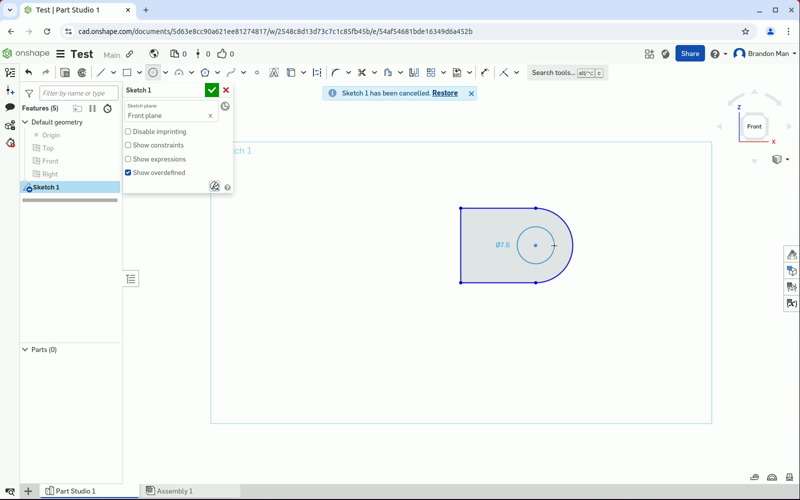
click(554, 245)
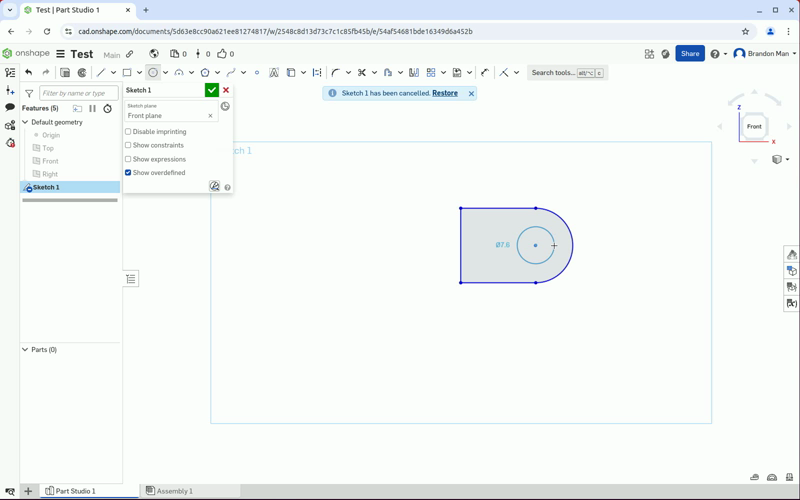
key(esc)
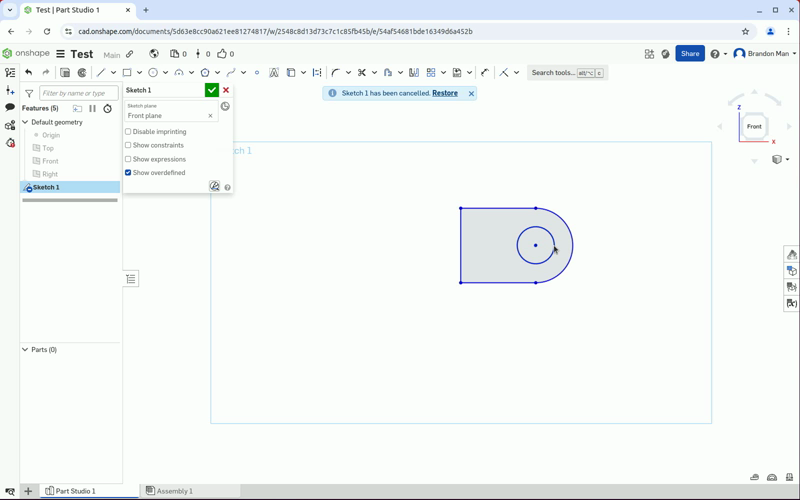
mouse_move(517, 266)
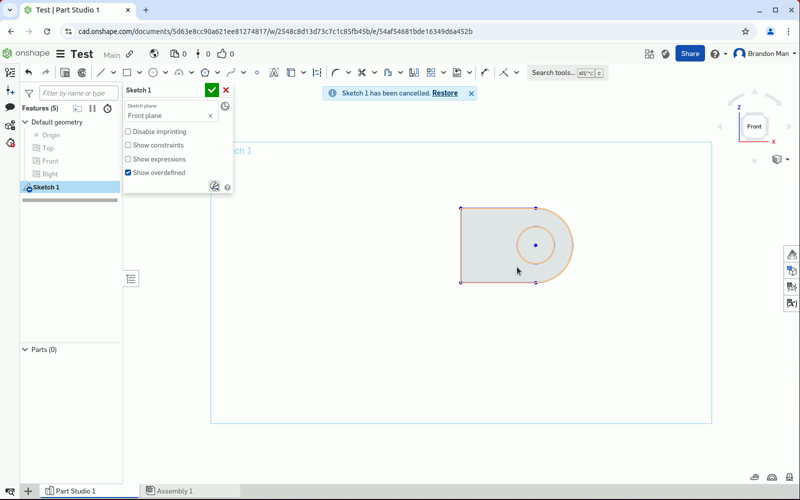
click(517, 266)
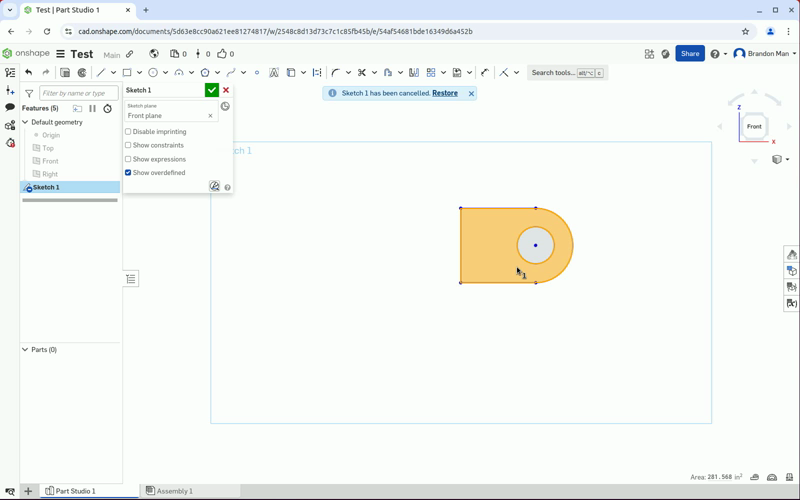
mouse_move(73, 352)
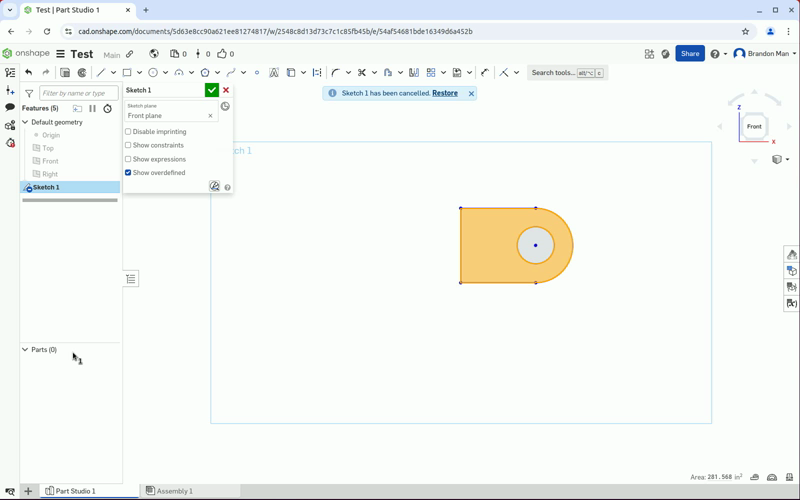
key(shift+y)
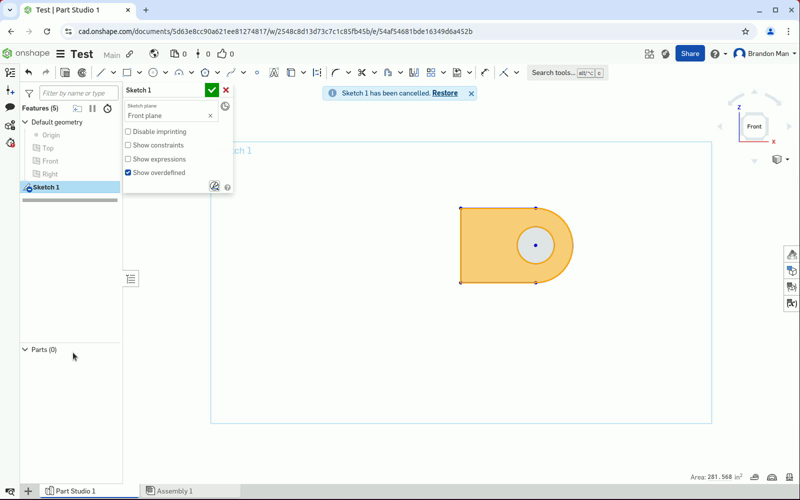
key(shift+e)
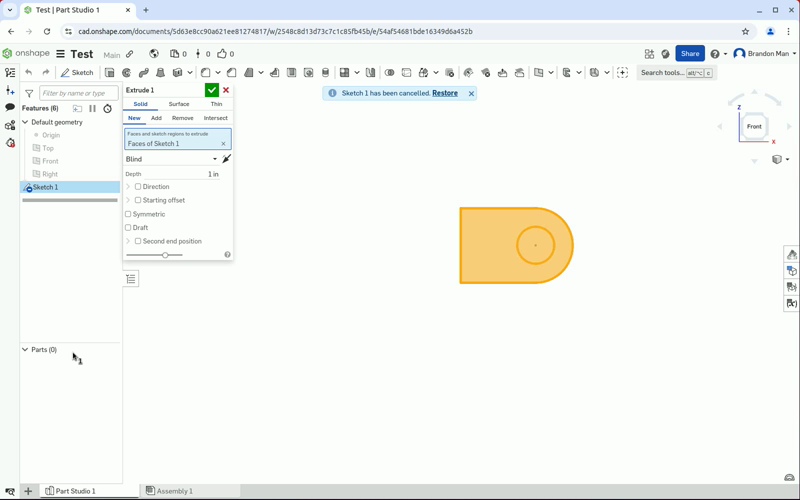
mouse_move(143, 106)
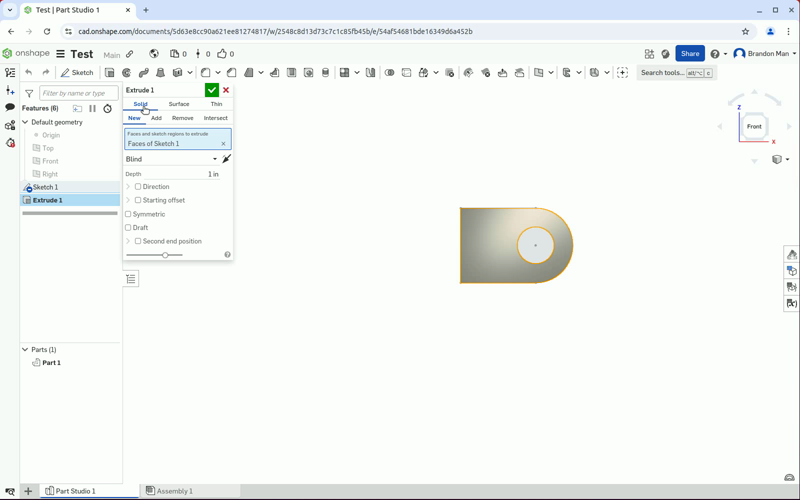
click(143, 106)
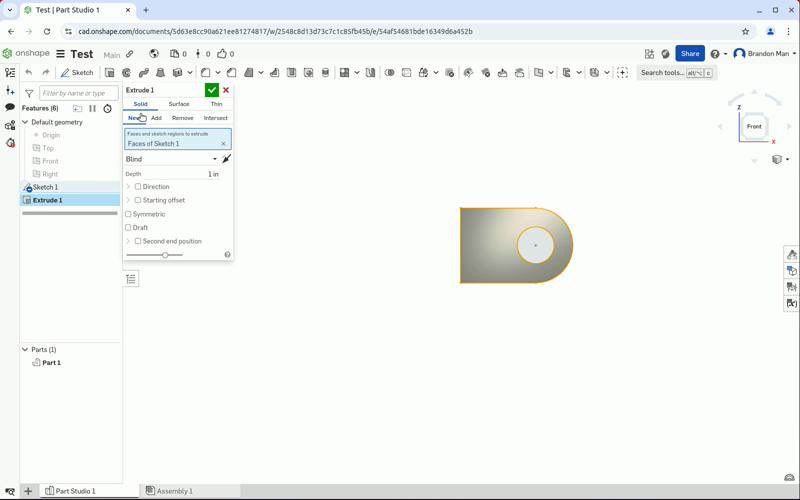
mouse_move(137, 120)
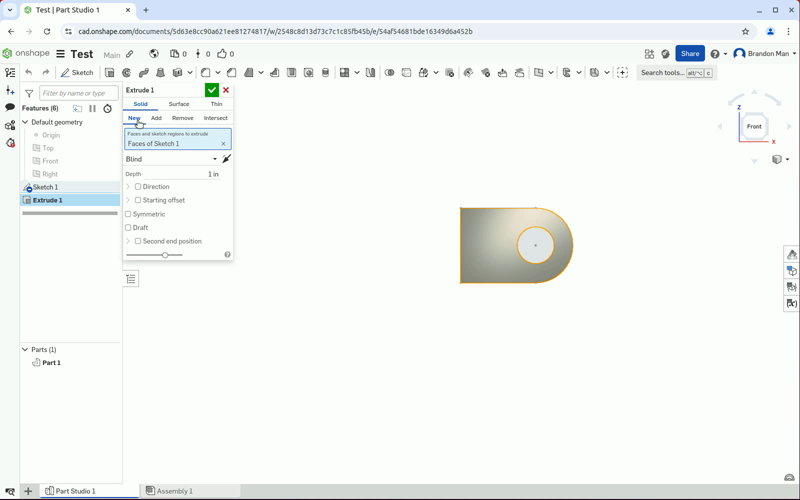
click(137, 120)
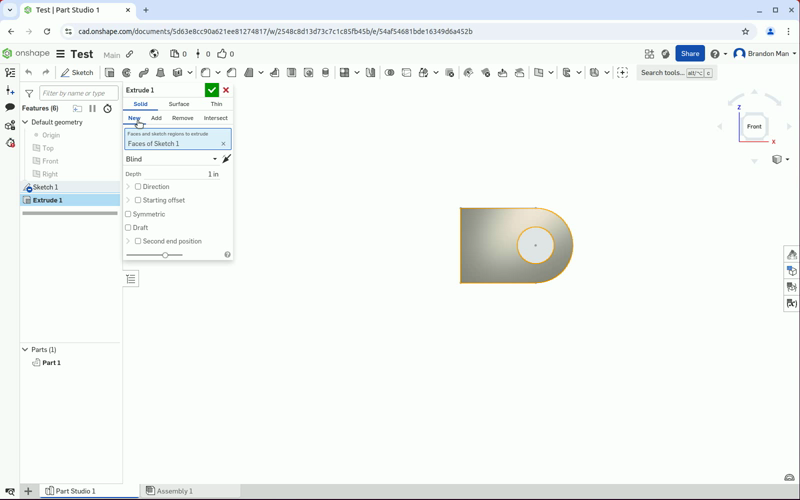
key(tab, 4)
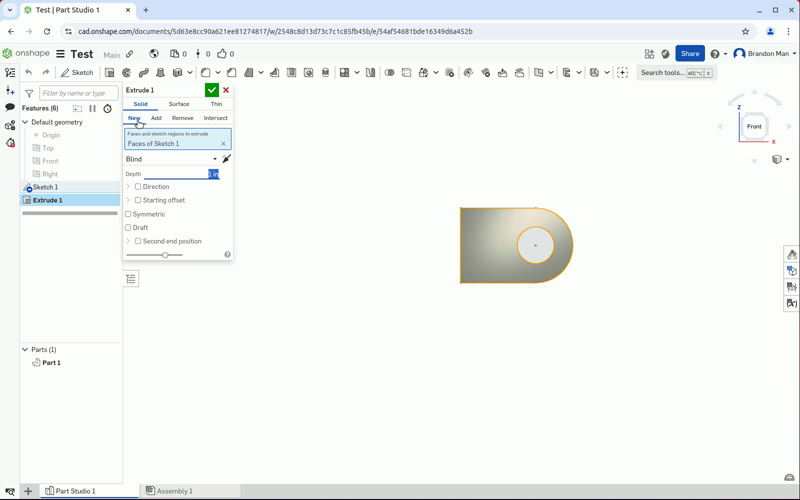
text(-7.703)
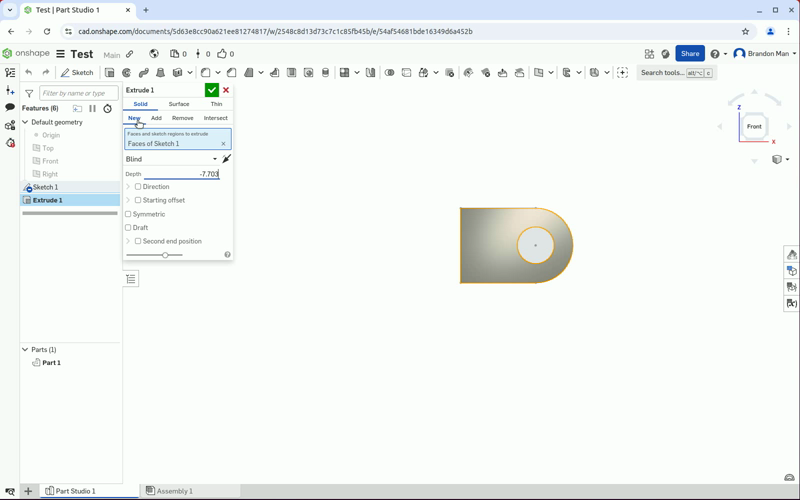
key(enter)
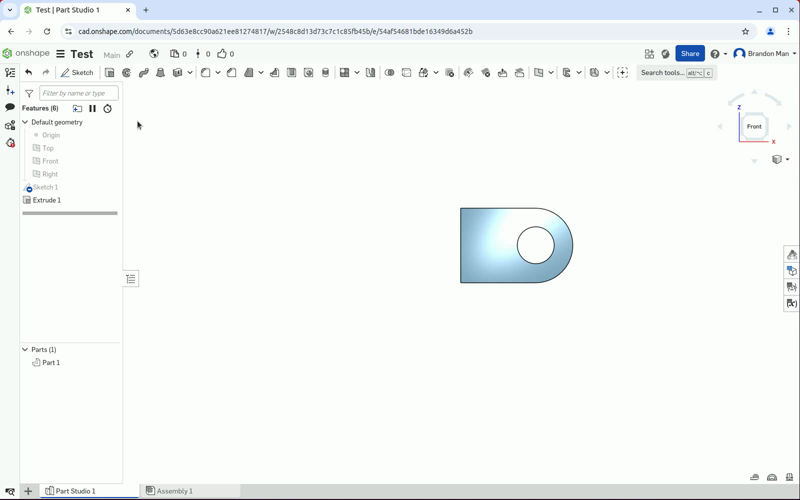
key(shift+h)
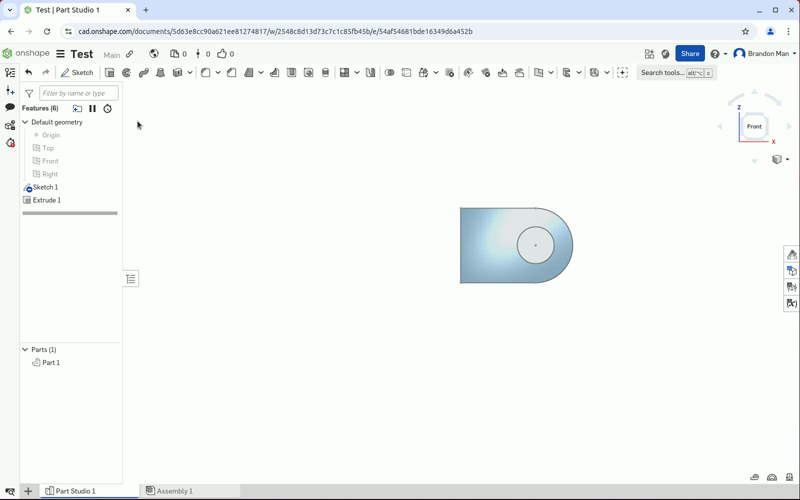
key(shift+h)
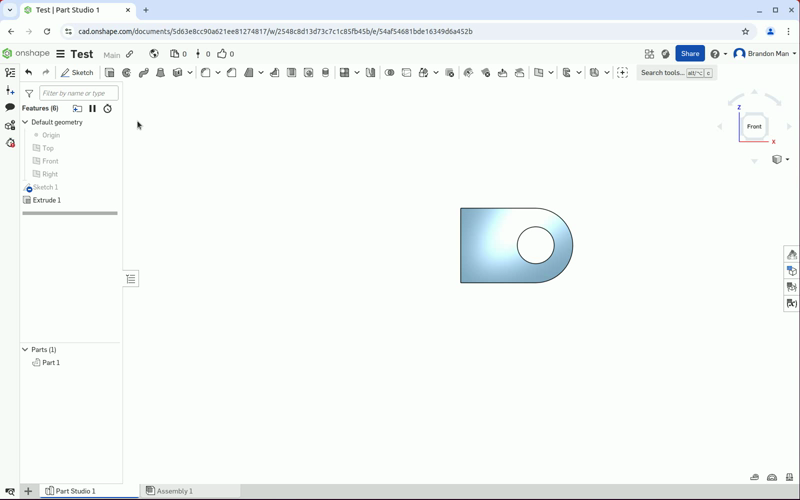
mouse_move(73, 189)
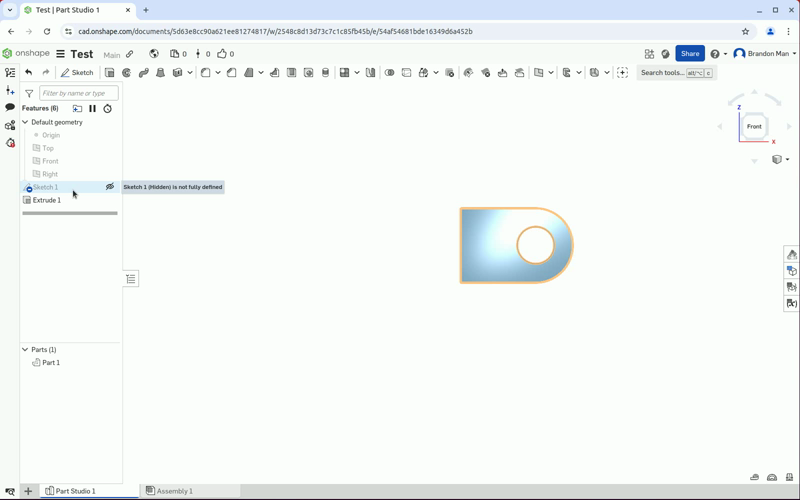
click(73, 189)
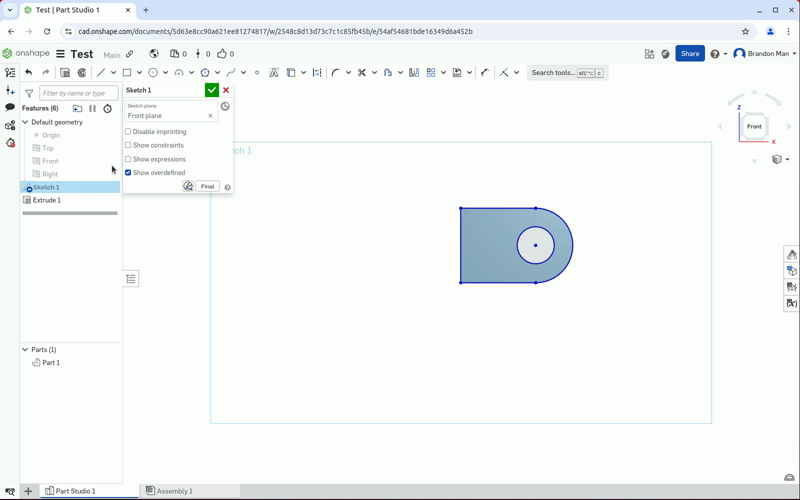
mouse_move(229, 92)
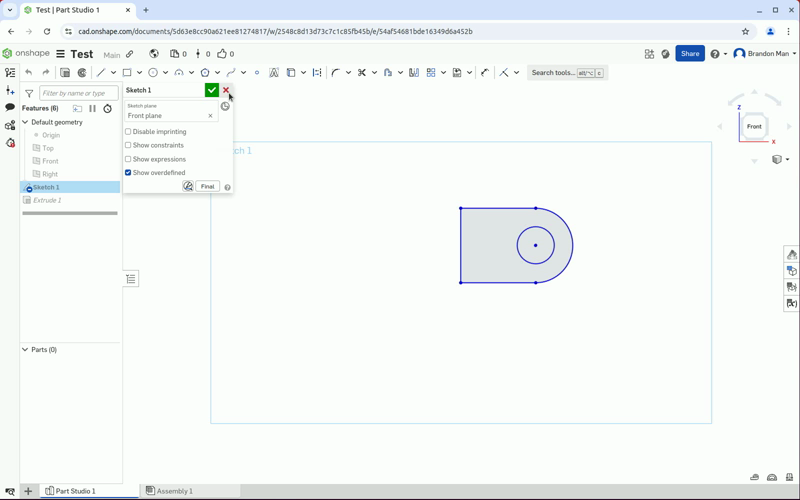
click(229, 92)
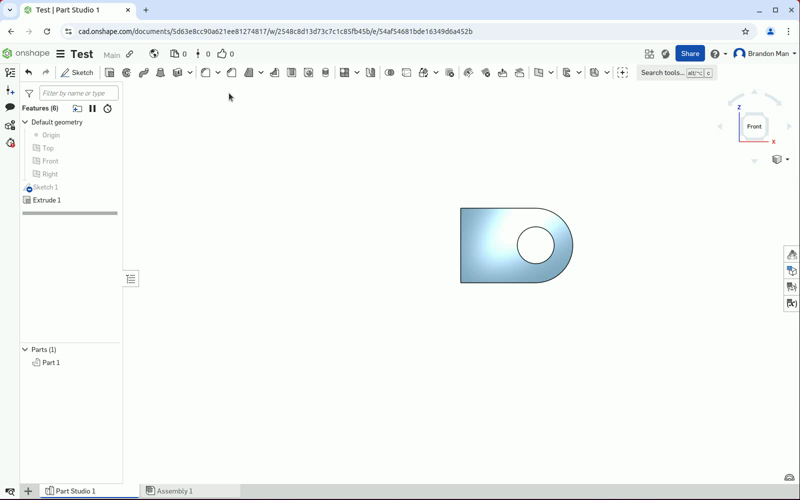
mouse_move(73, 352)
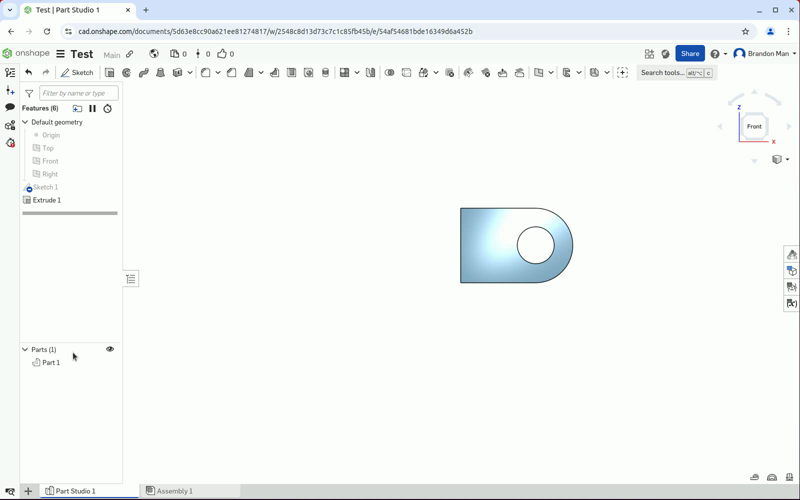
key(y)
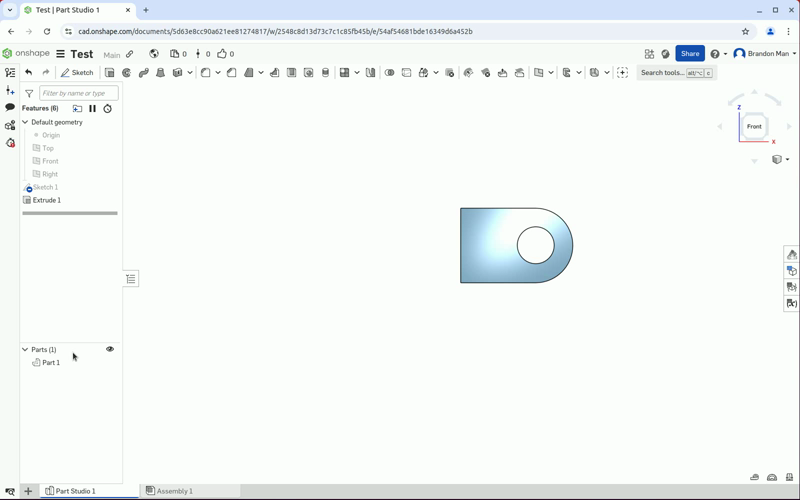
key(shift+p)
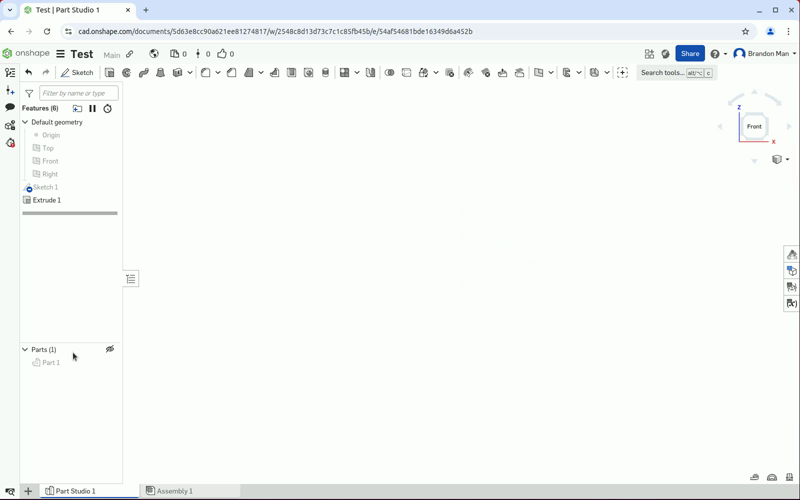
key(space)
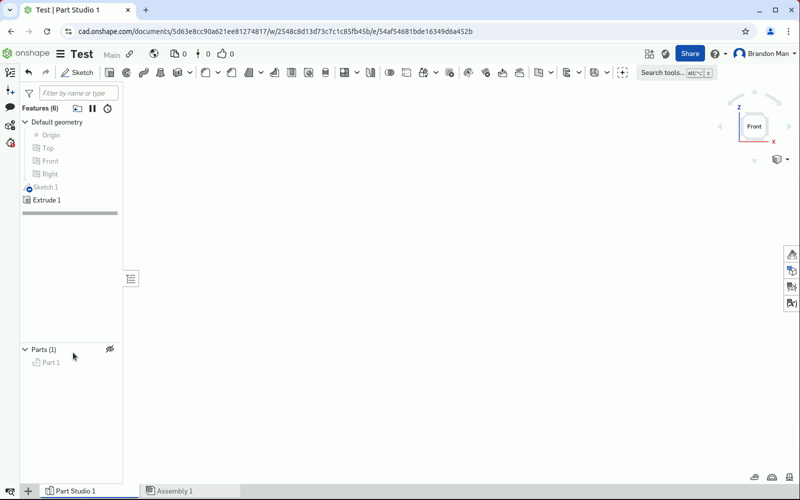
key_down(shift)
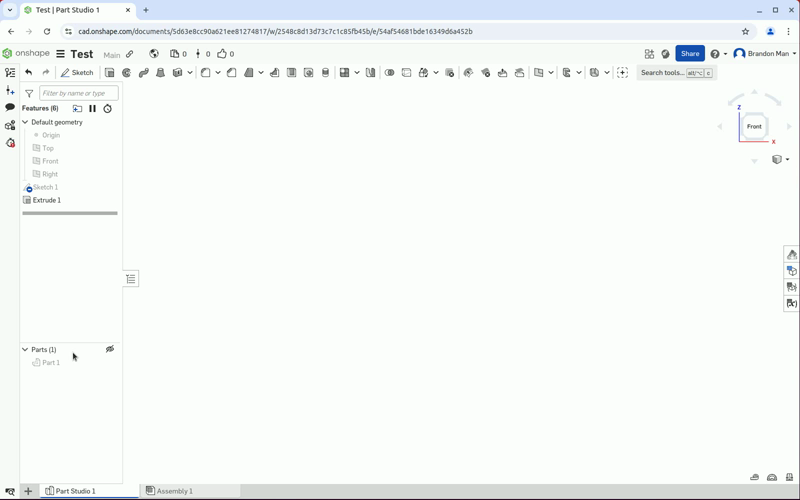
key(left)
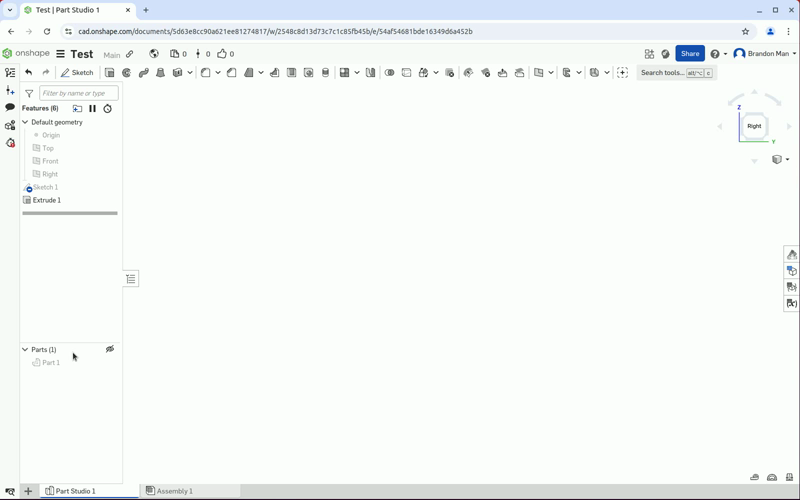
key_up(shift)
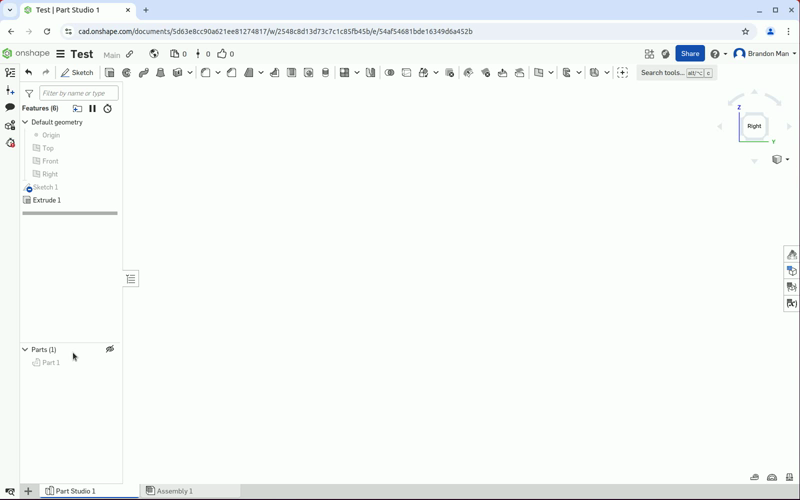
mouse_move(73, 352)
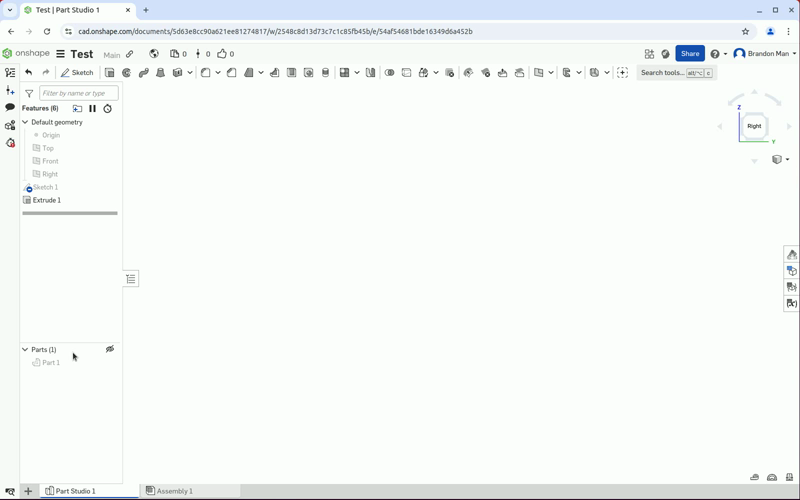
key(shift+y)
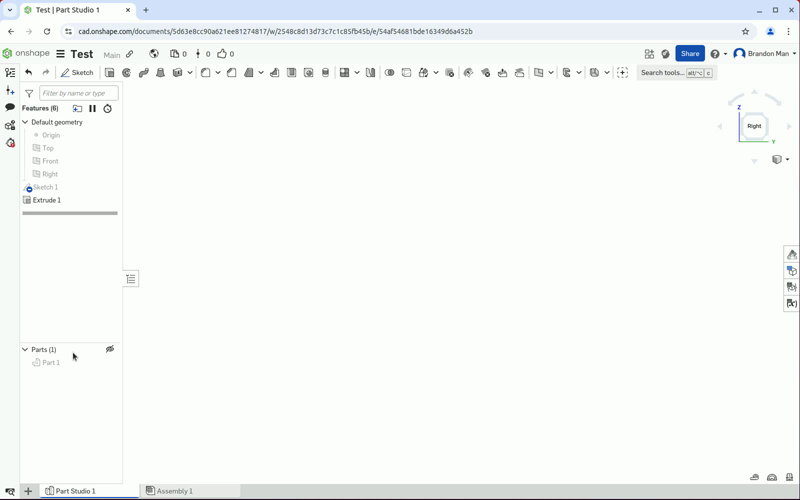
key(shift+s)
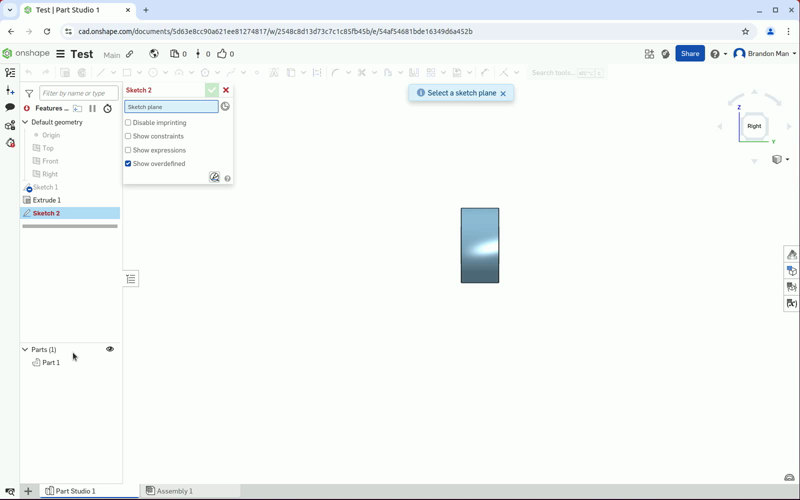
mouse_move(73, 176)
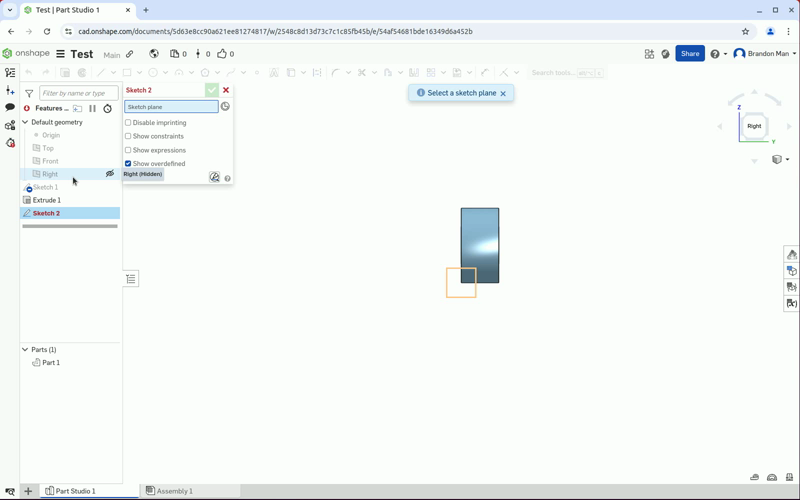
click(73, 176)
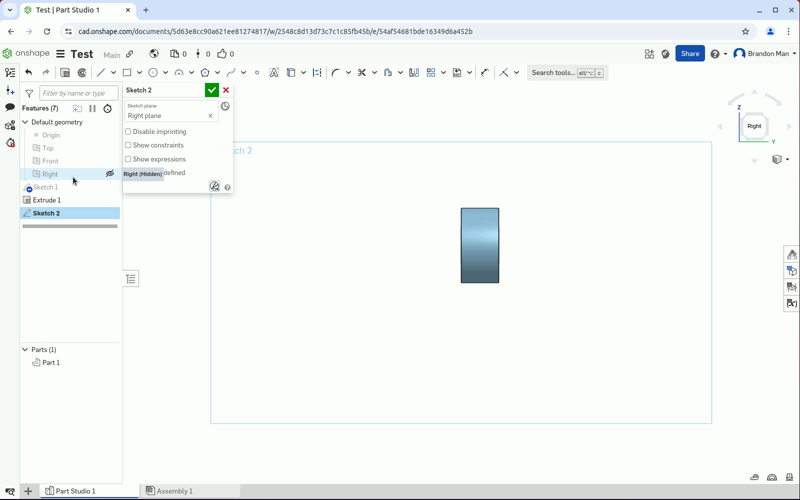
mouse_move(73, 352)
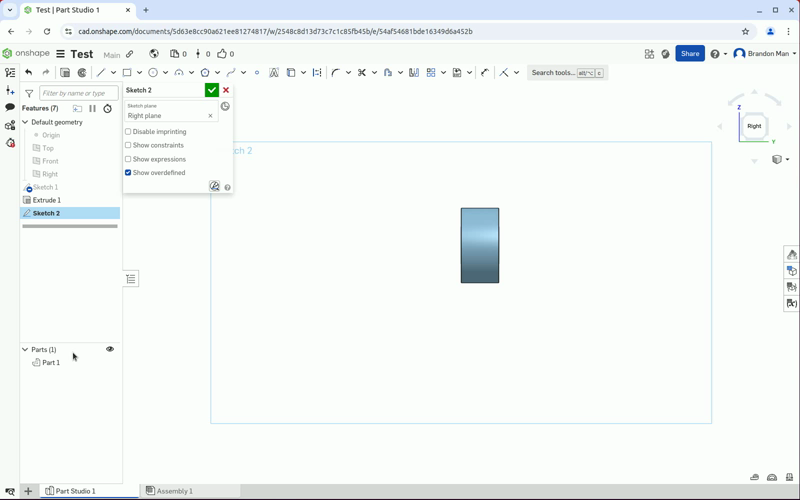
key(y)
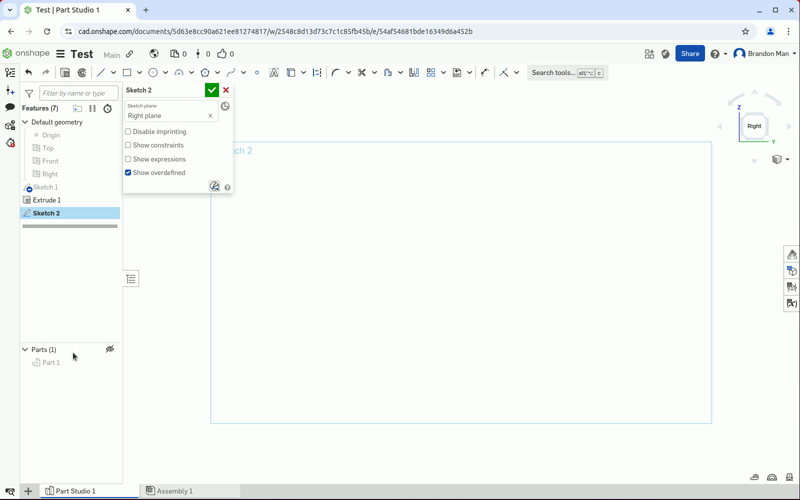
key(l)
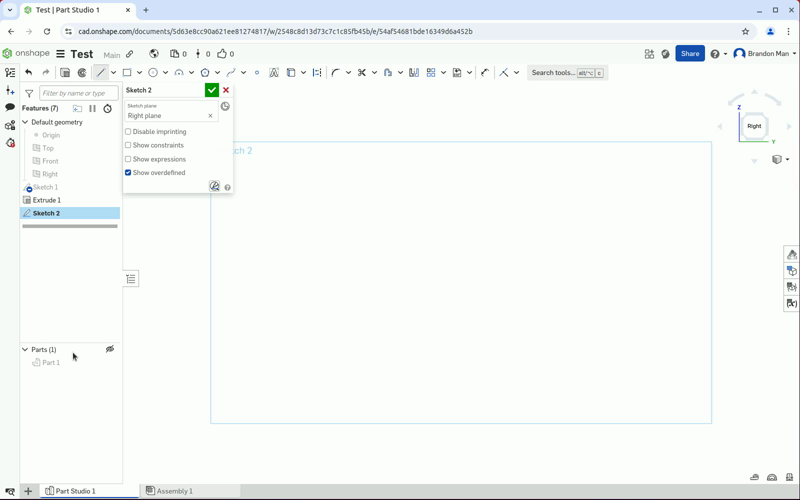
key_down(shift)
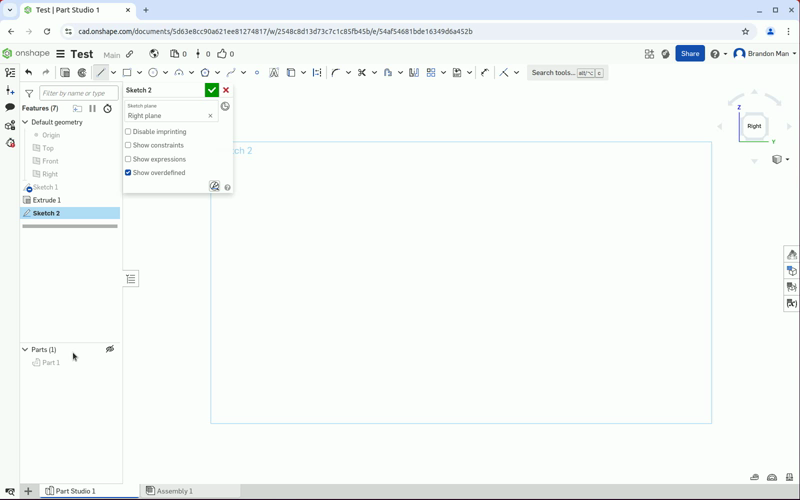
mouse_move(423, 282)
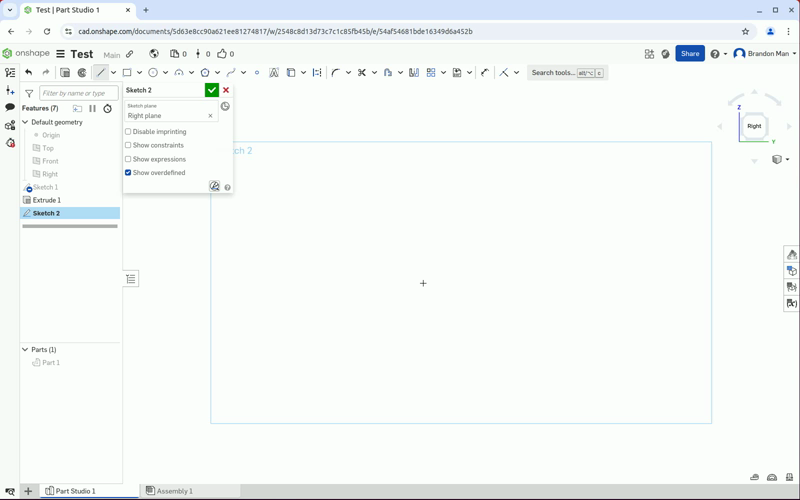
click(423, 282)
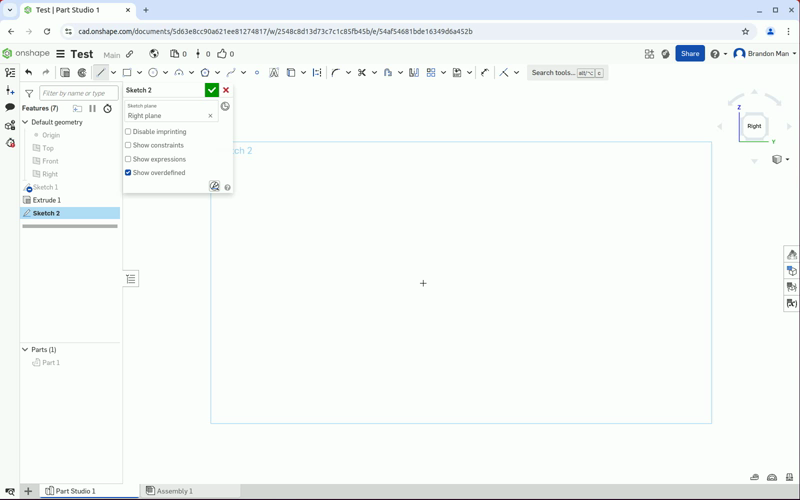
key_up(shift)
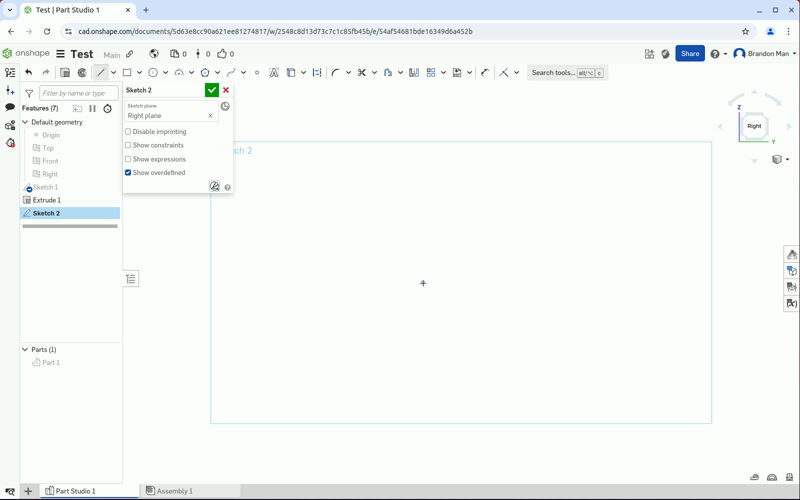
key_down(shift)
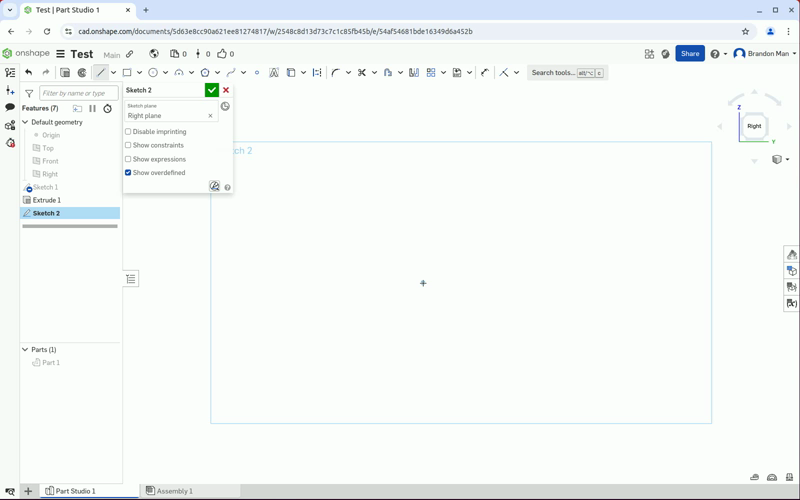
mouse_move(453, 282)
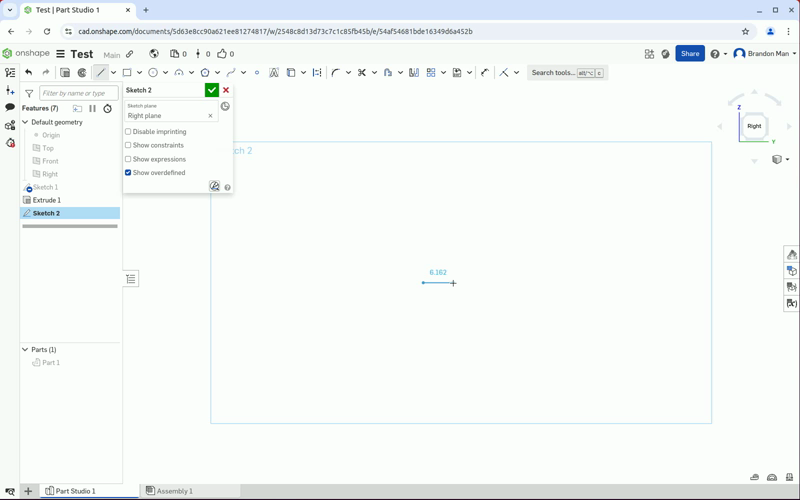
mouse_move(461, 282)
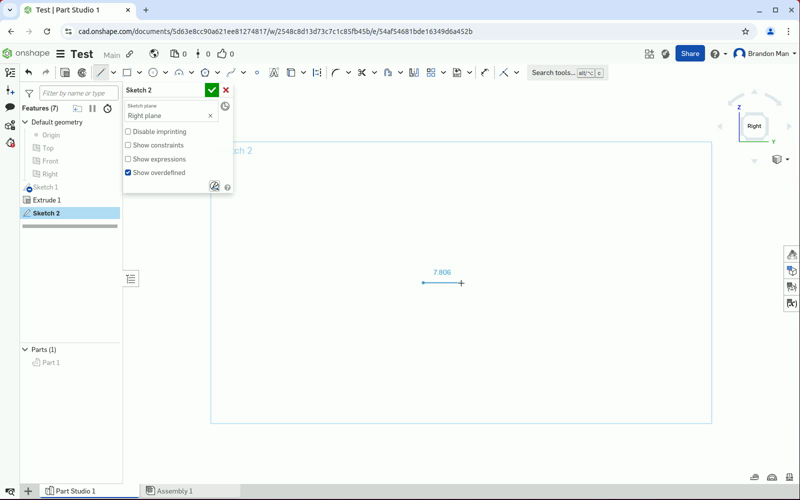
click(461, 282)
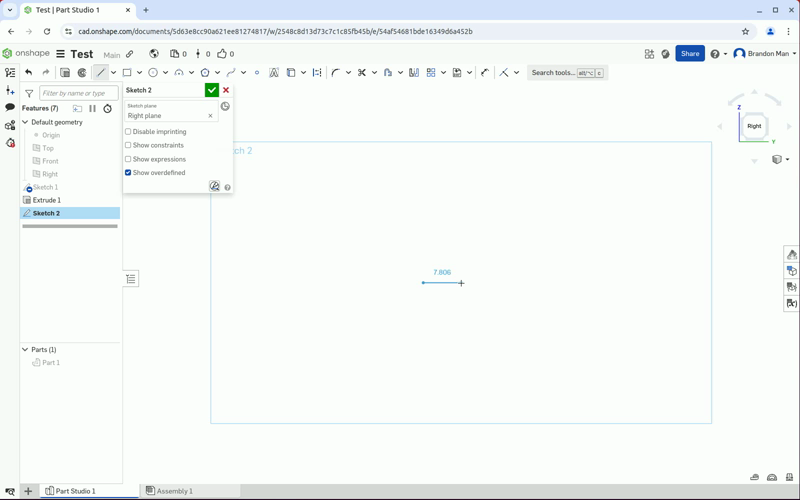
key_up(shift)
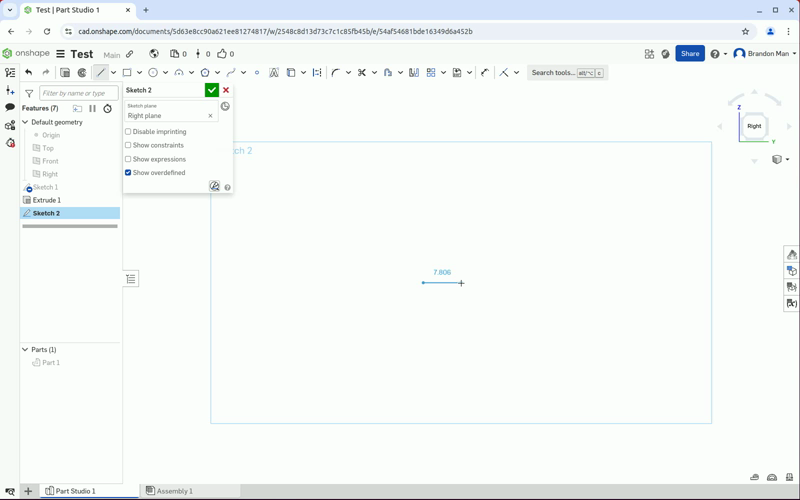
key_down(shift)
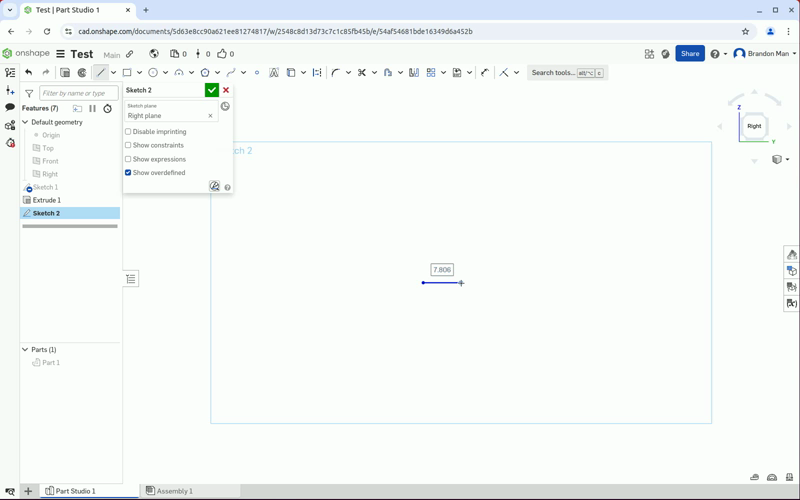
mouse_move(461, 207)
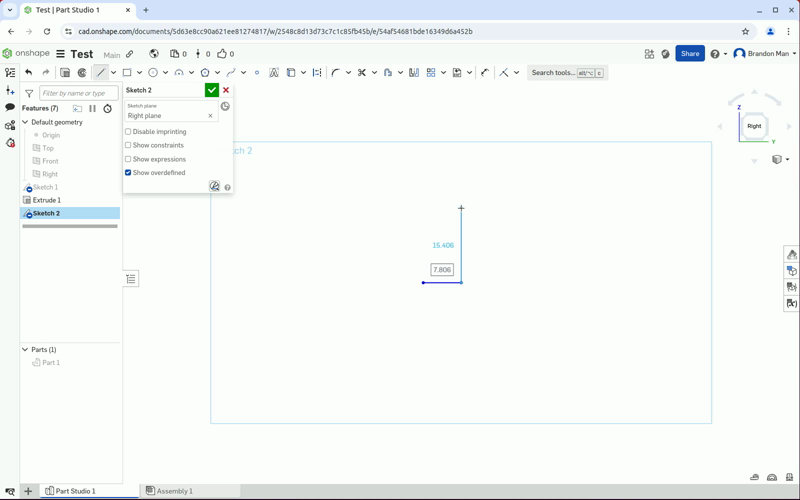
click(461, 207)
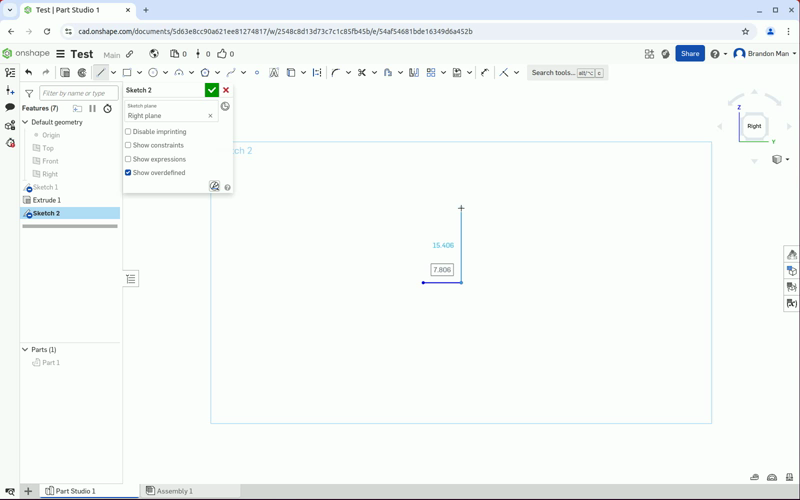
key_up(shift)
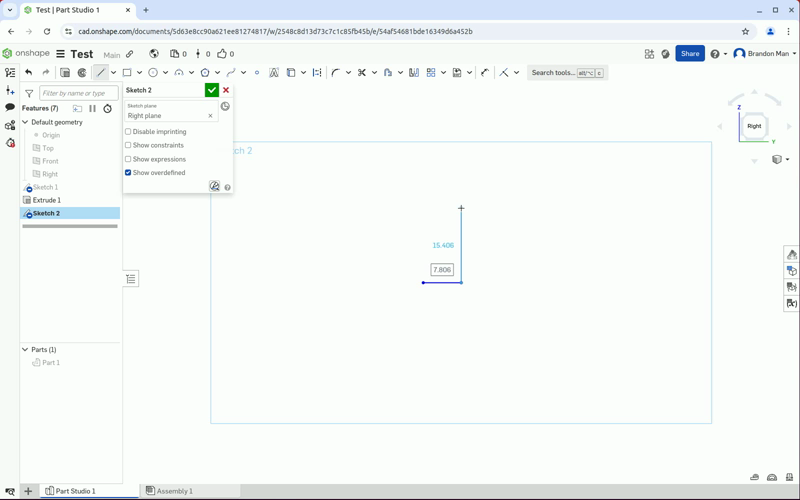
key_down(shift)
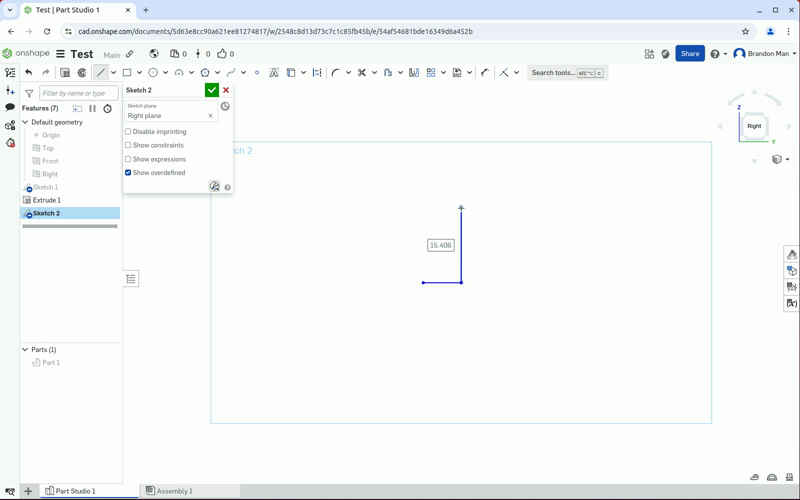
mouse_move(491, 207)
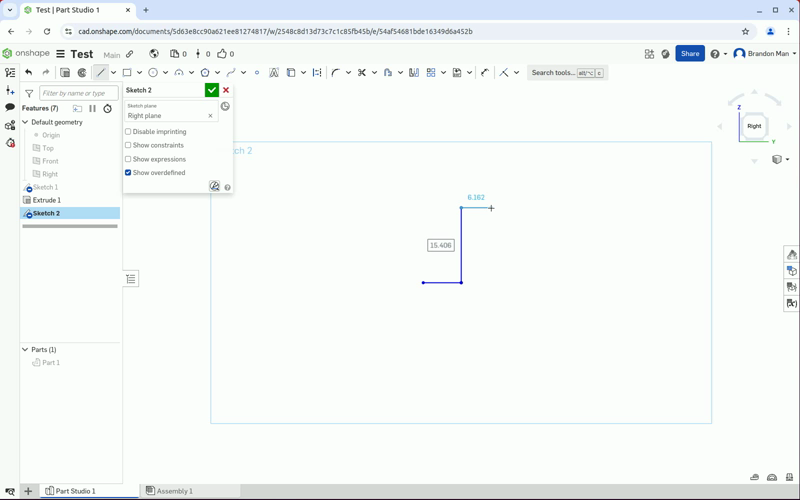
mouse_move(423, 207)
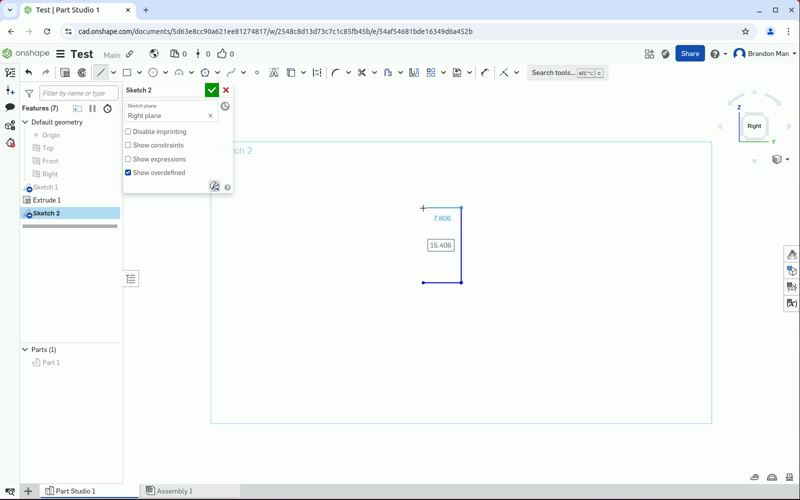
click(423, 207)
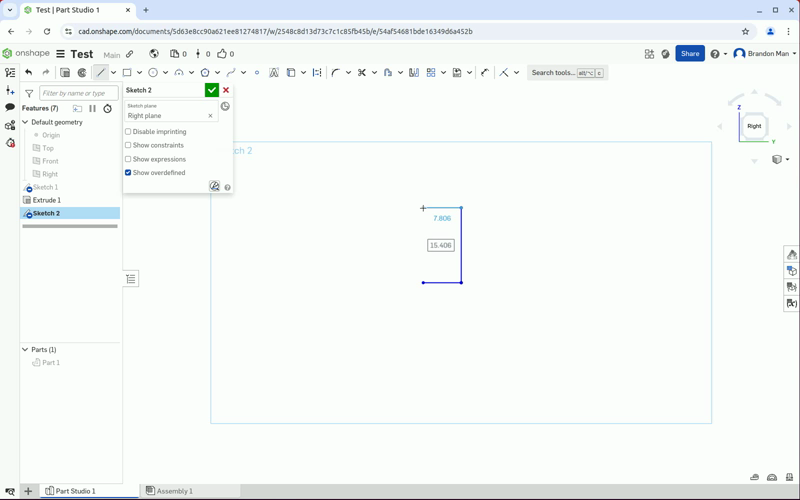
key_up(shift)
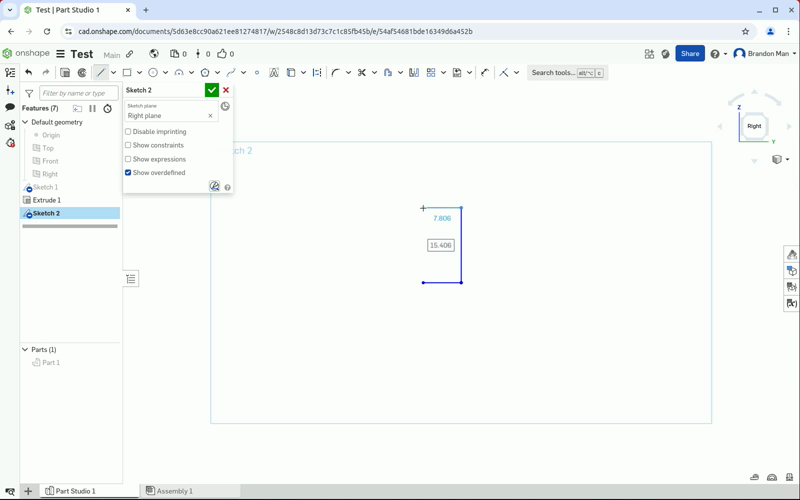
key_down(shift)
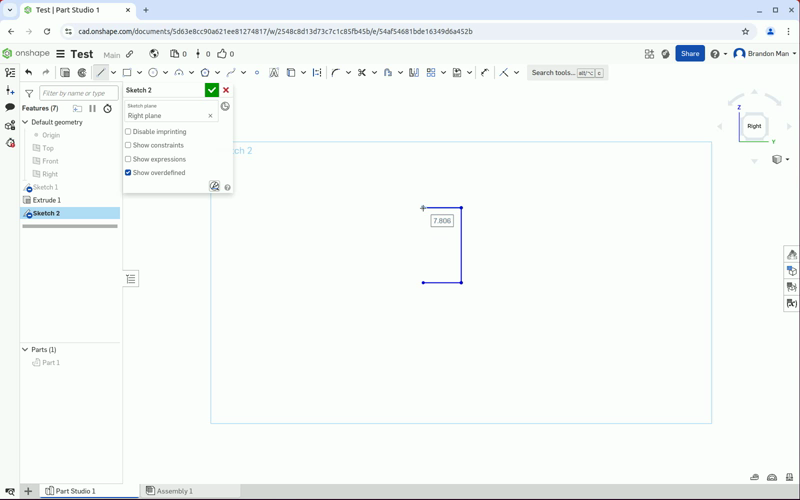
mouse_move(453, 207)
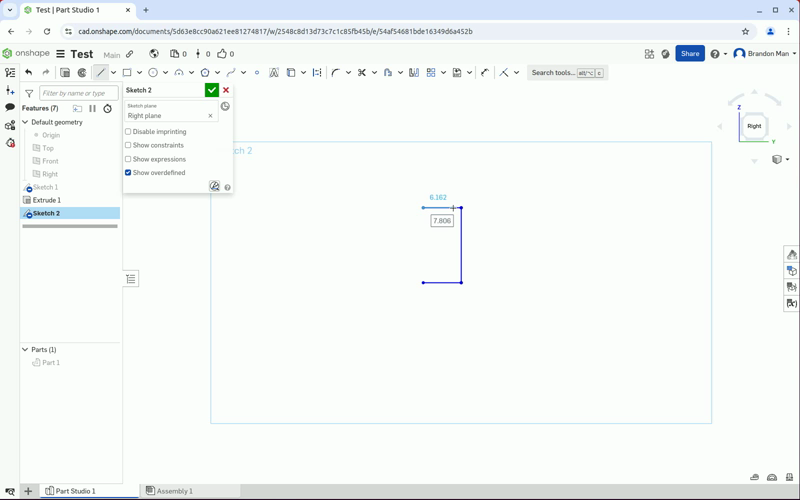
mouse_move(423, 226)
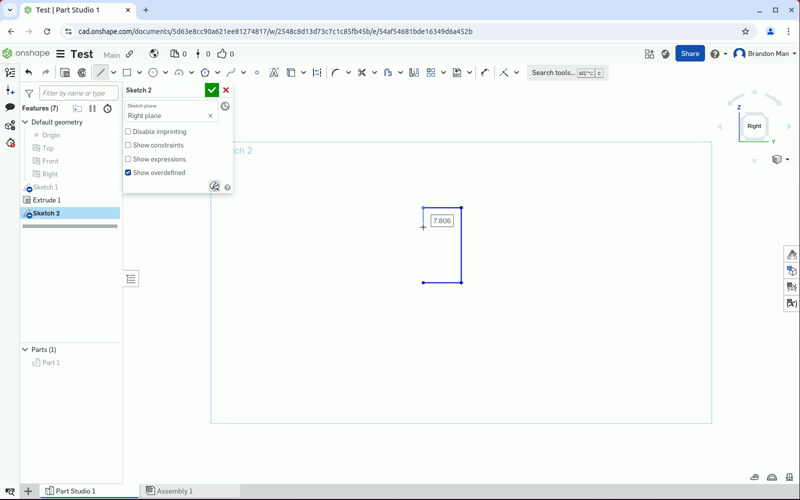
click(423, 226)
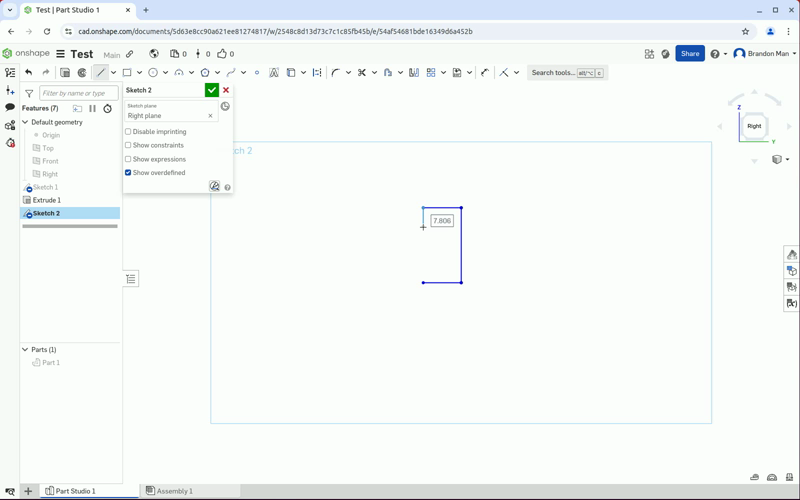
key_up(shift)
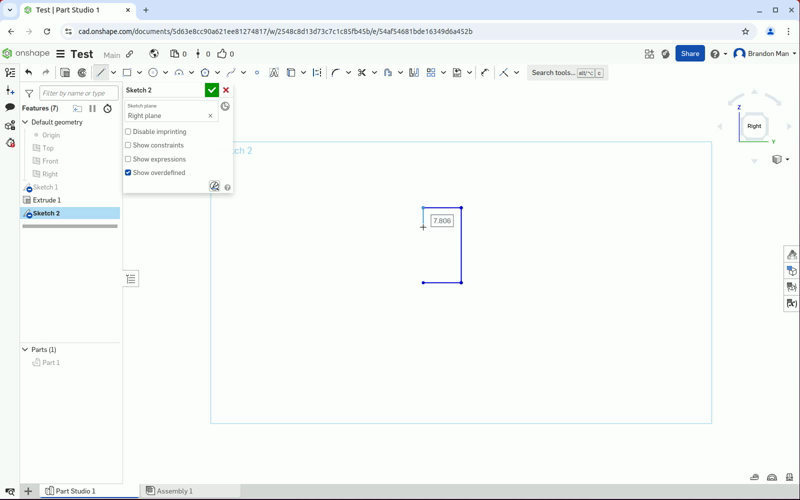
key_down(shift)
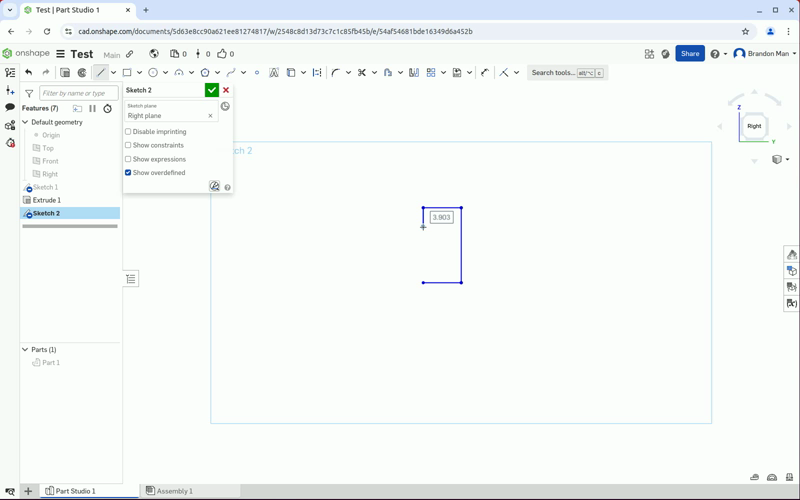
mouse_move(453, 226)
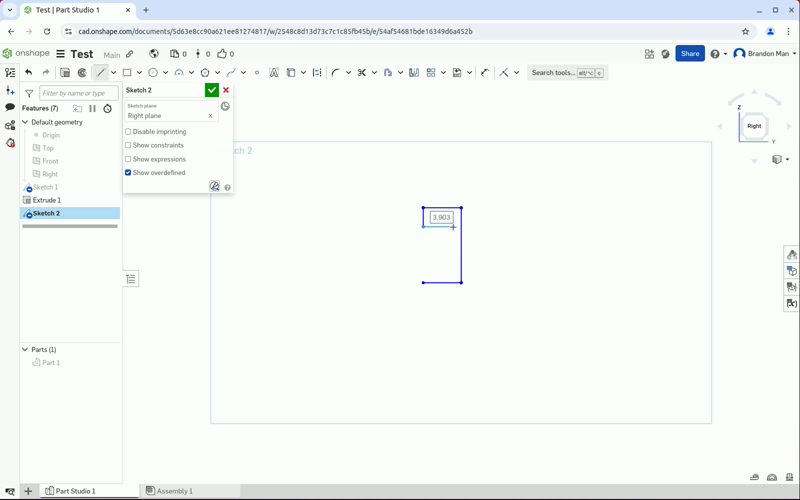
mouse_move(442, 226)
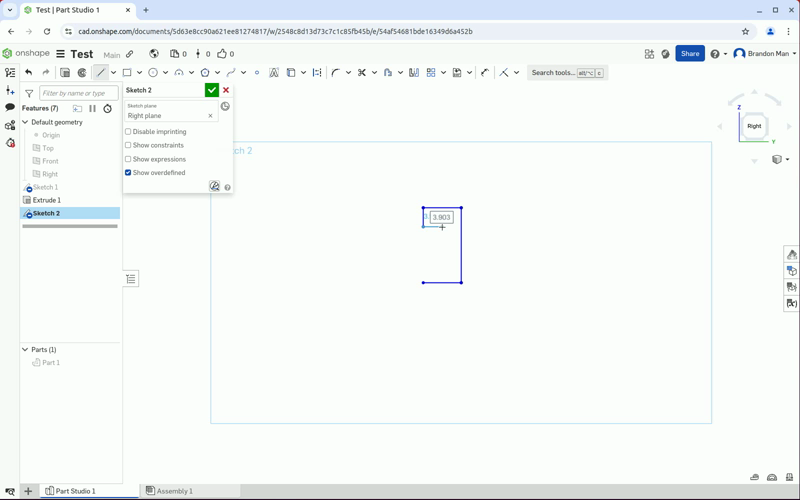
click(442, 226)
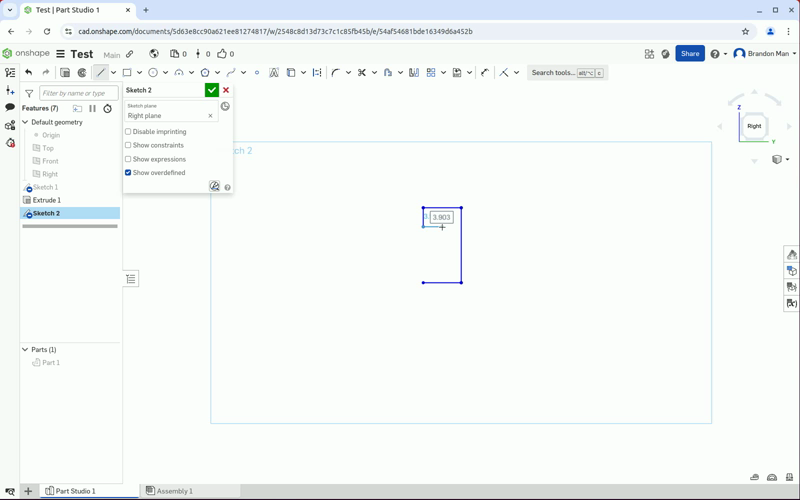
key_up(shift)
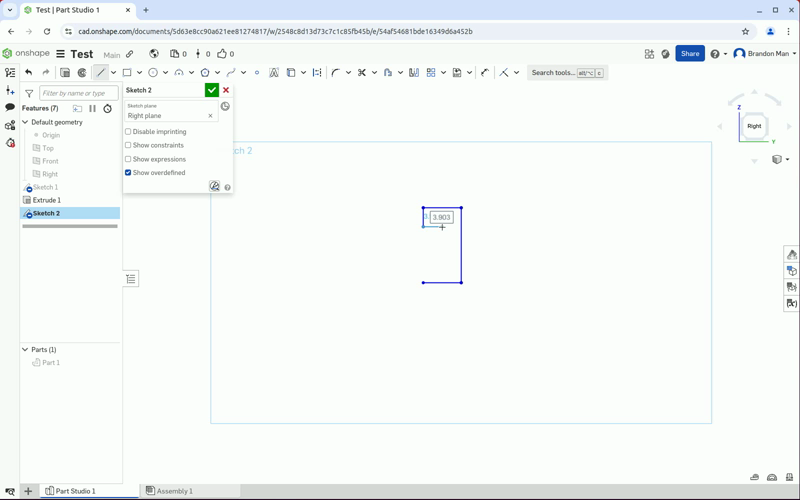
key_down(shift)
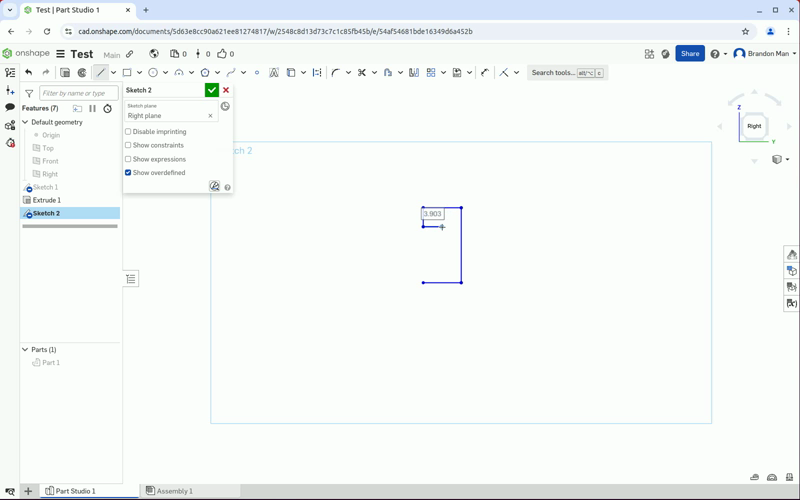
mouse_move(472, 226)
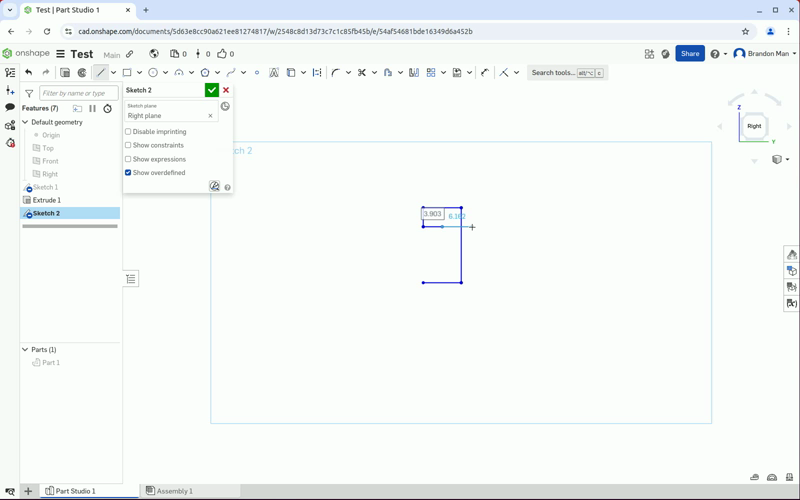
mouse_move(442, 264)
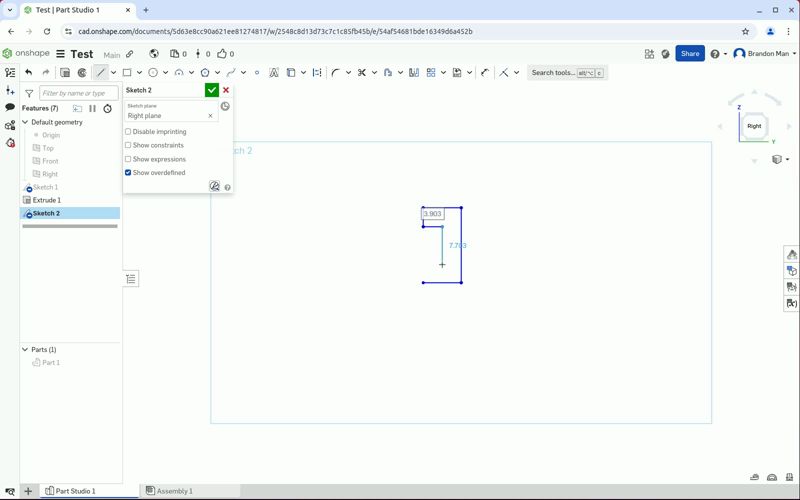
click(442, 264)
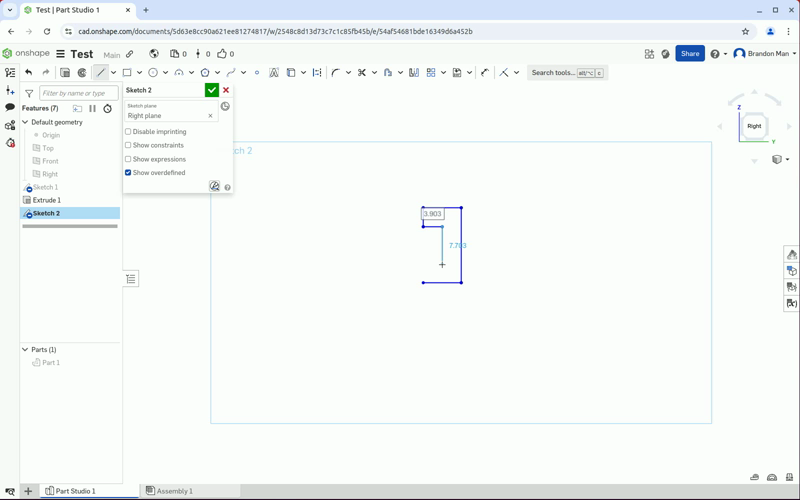
key_up(shift)
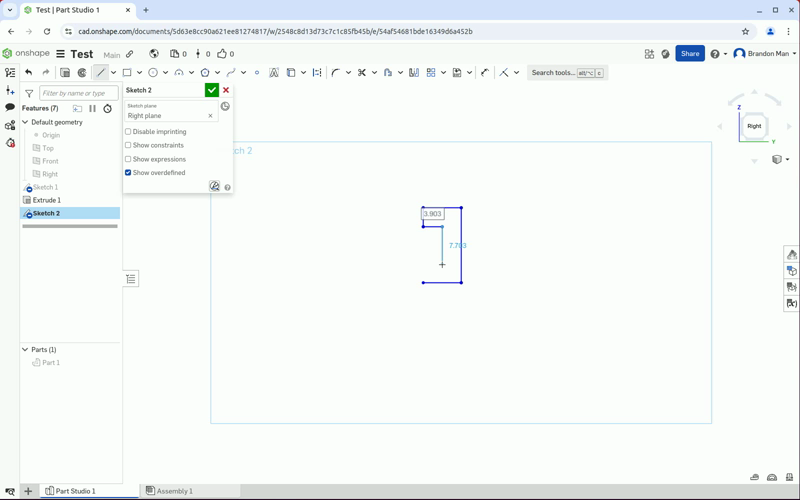
key_down(shift)
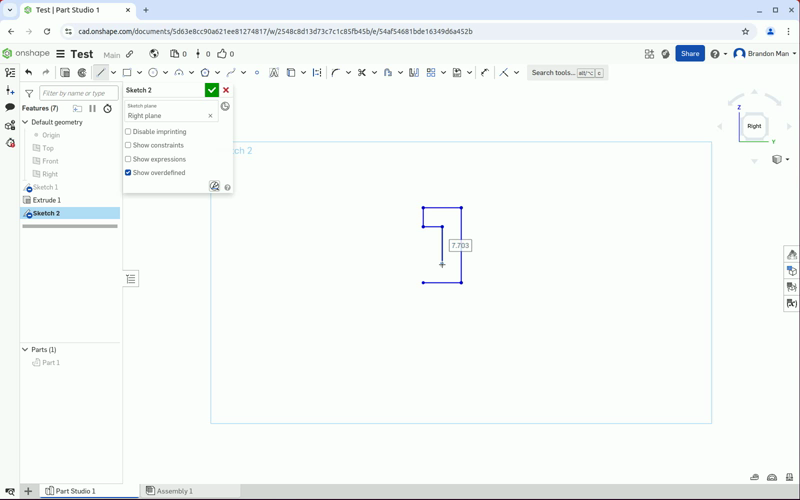
mouse_move(472, 264)
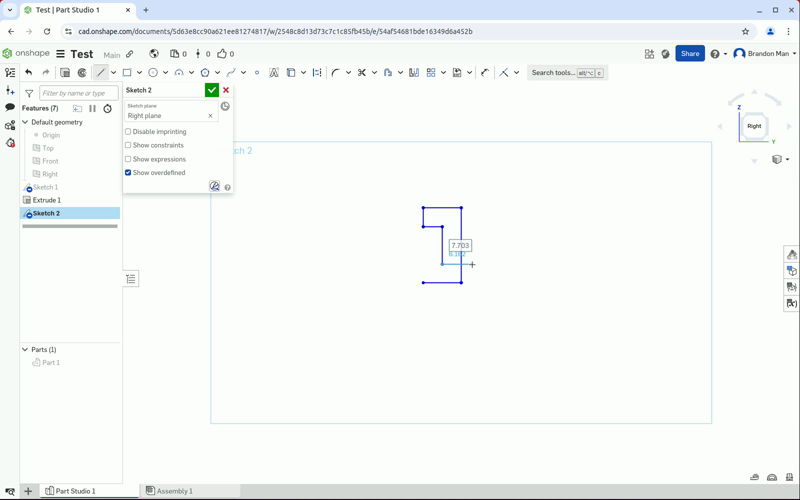
mouse_move(423, 264)
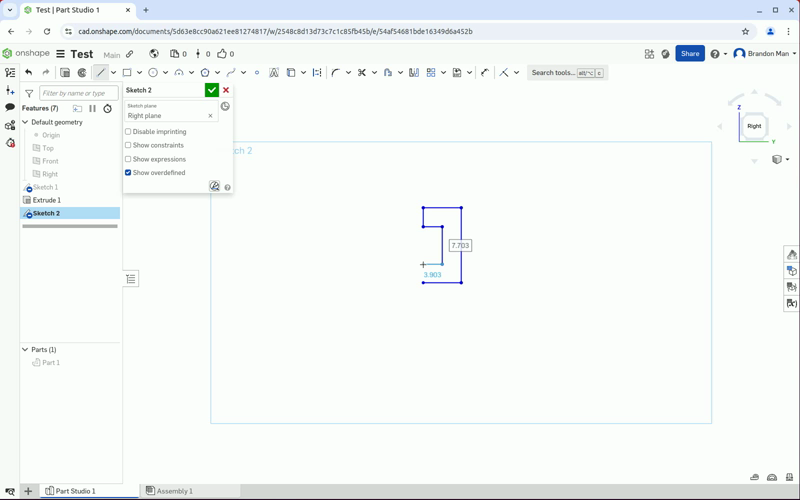
click(423, 264)
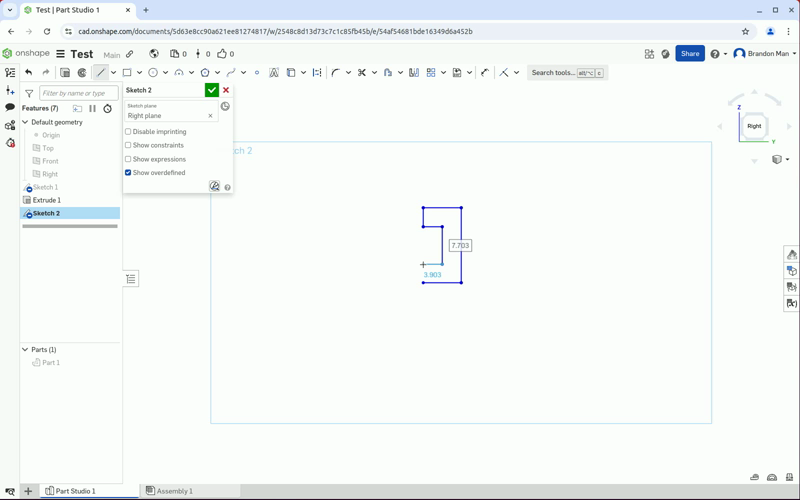
key_up(shift)
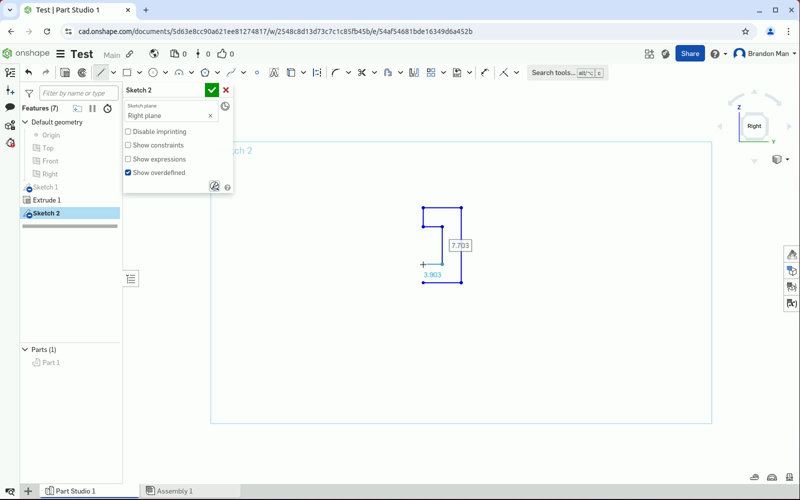
mouse_move(453, 264)
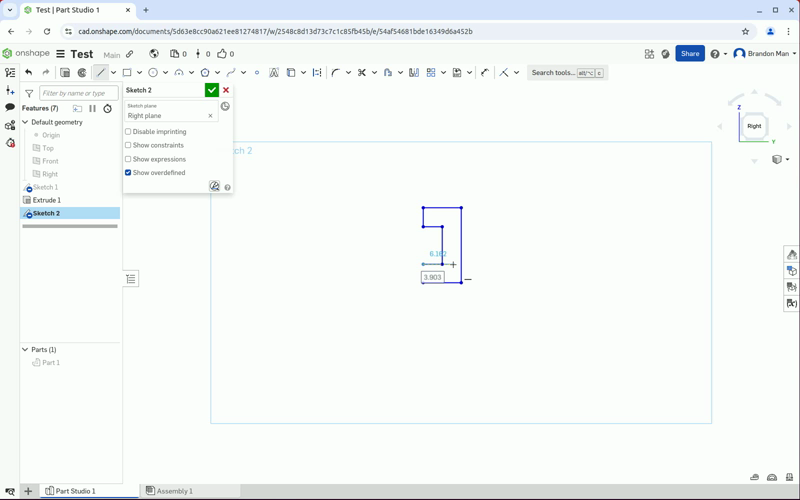
key_down(shift)
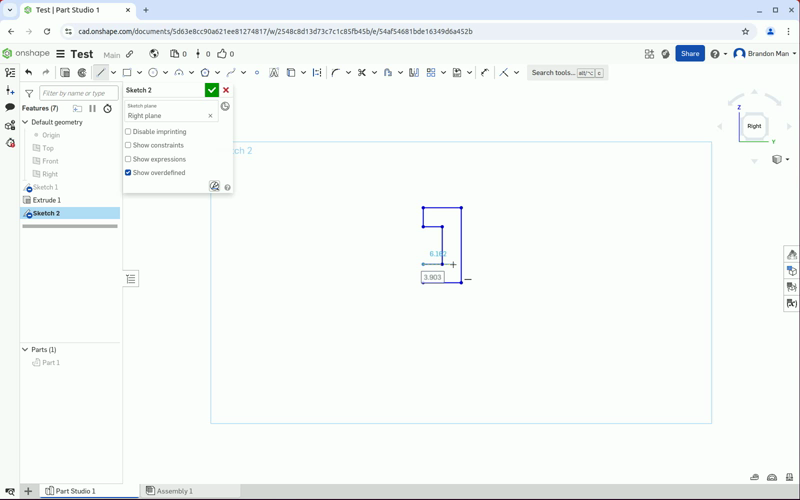
mouse_move(423, 282)
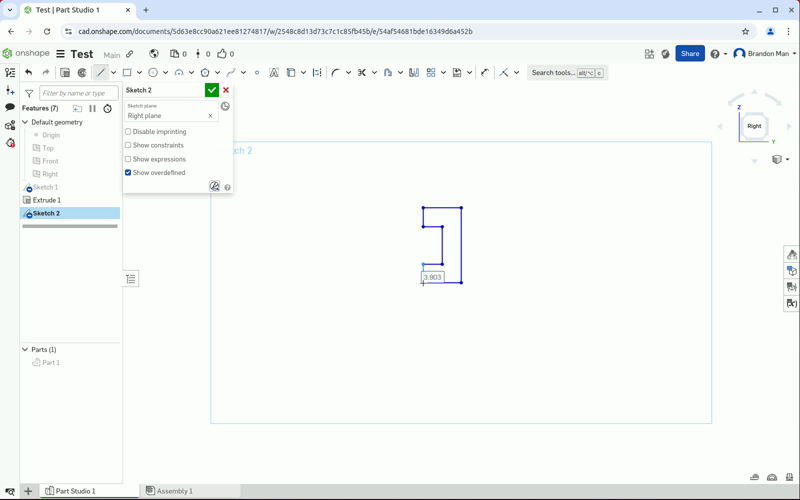
key_up(shift)
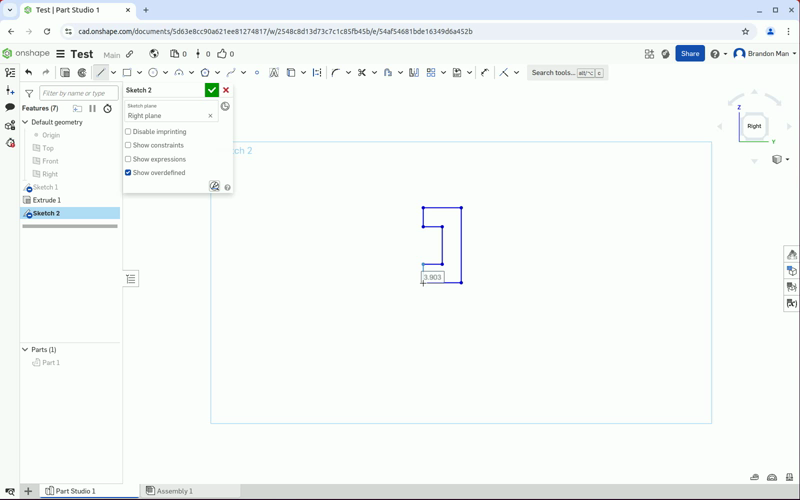
click(423, 282)
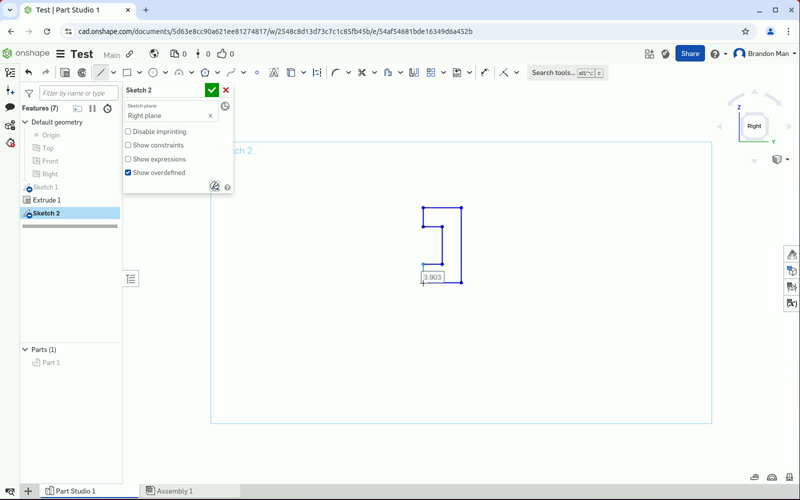
key(esc)
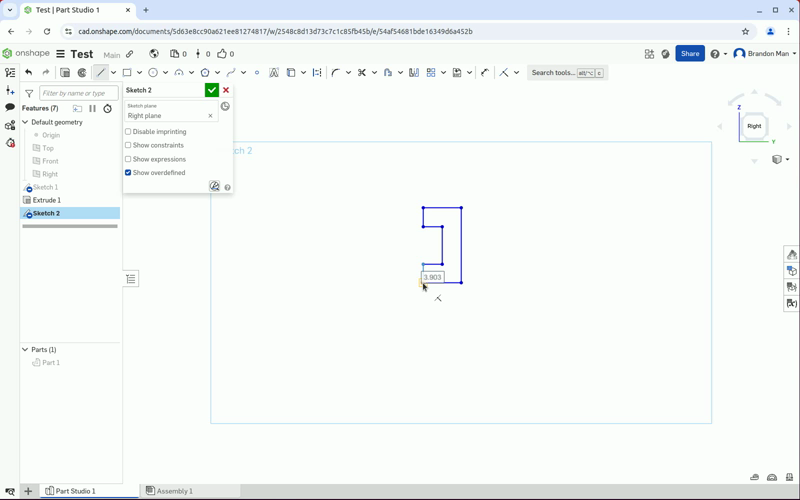
mouse_move(456, 213)
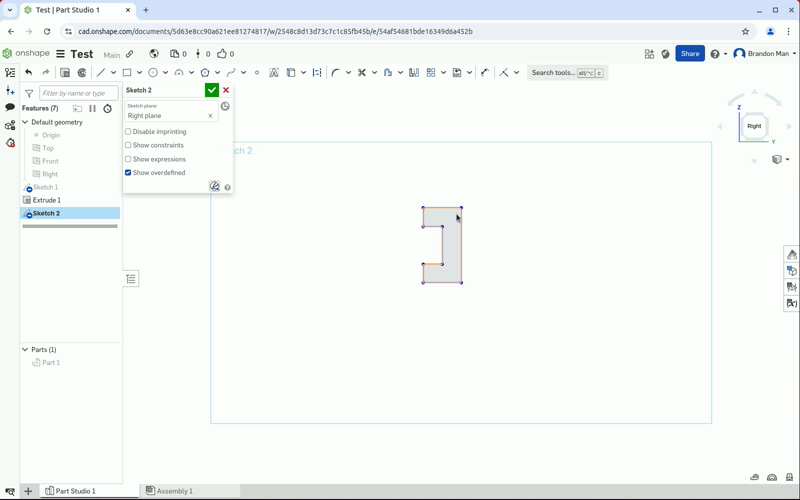
click(456, 213)
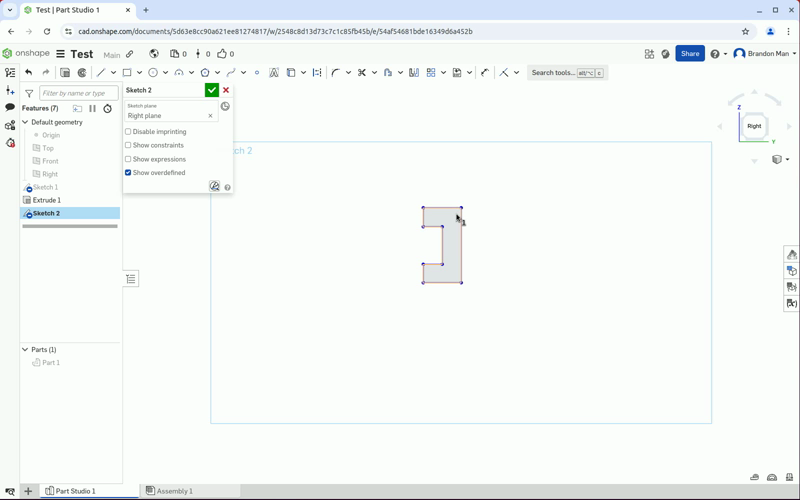
mouse_move(73, 352)
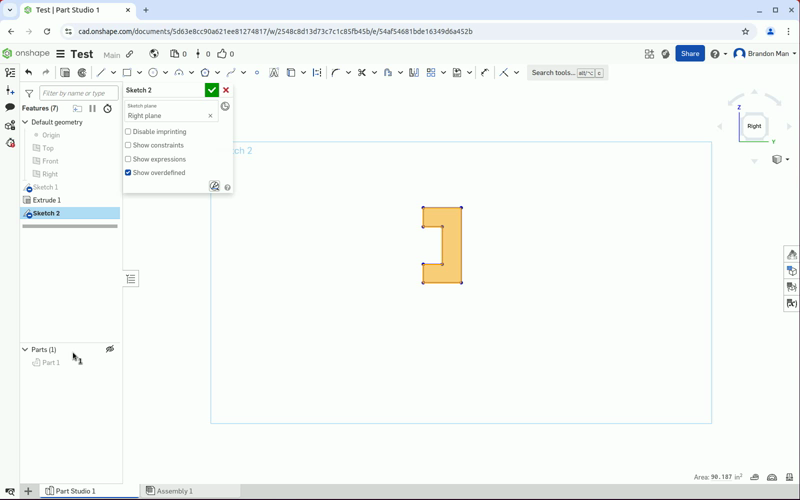
key(shift+y)
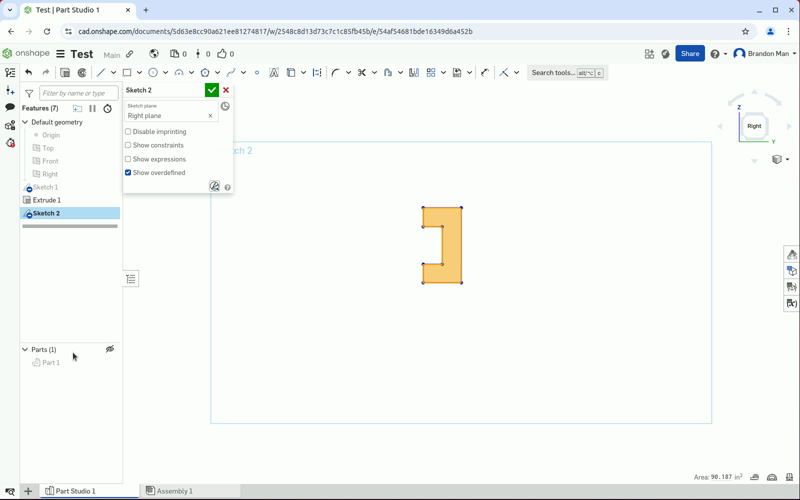
key(shift+e)
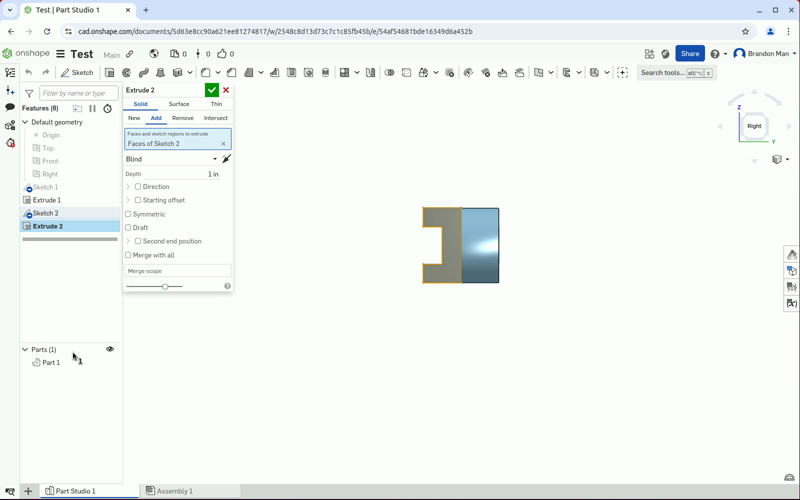
mouse_move(143, 106)
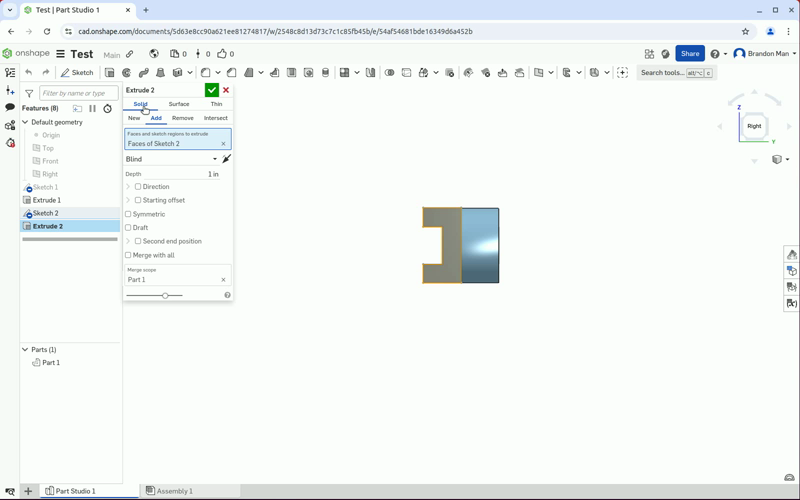
click(143, 106)
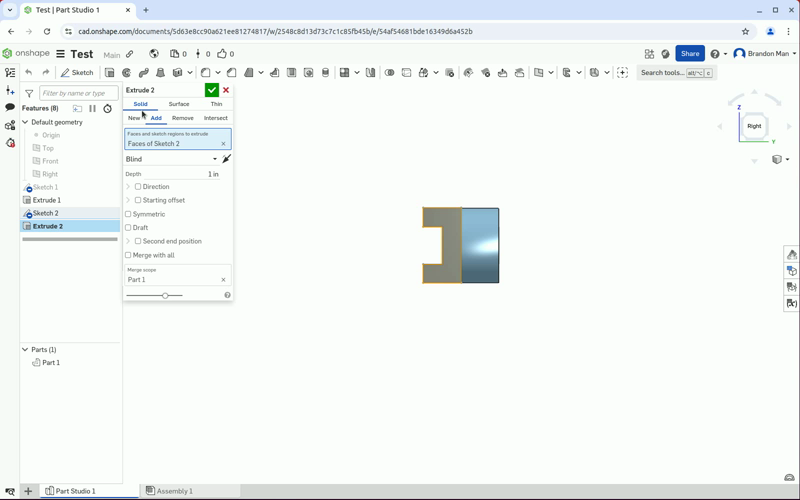
mouse_move(137, 120)
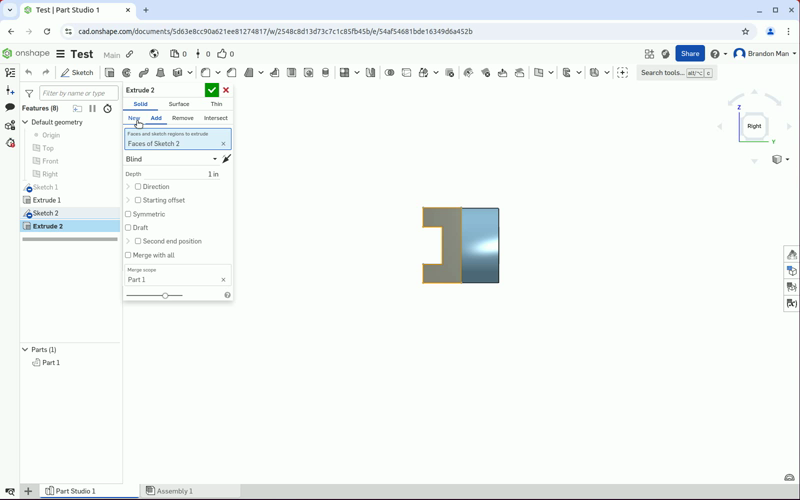
click(137, 120)
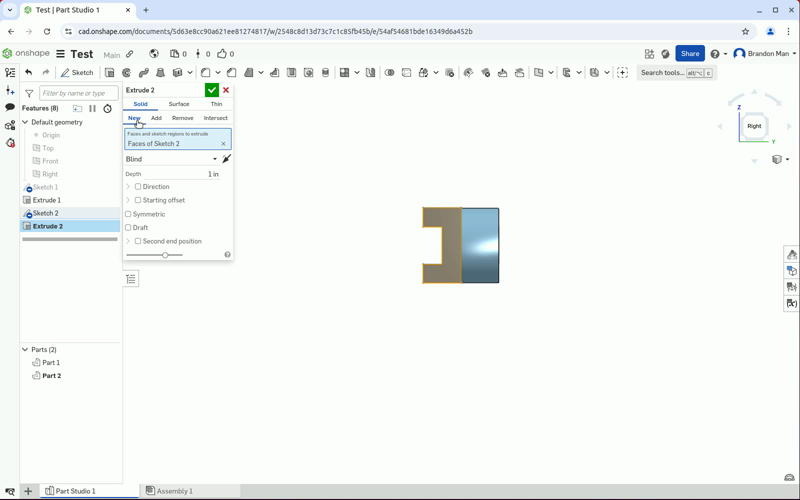
key(tab, 4)
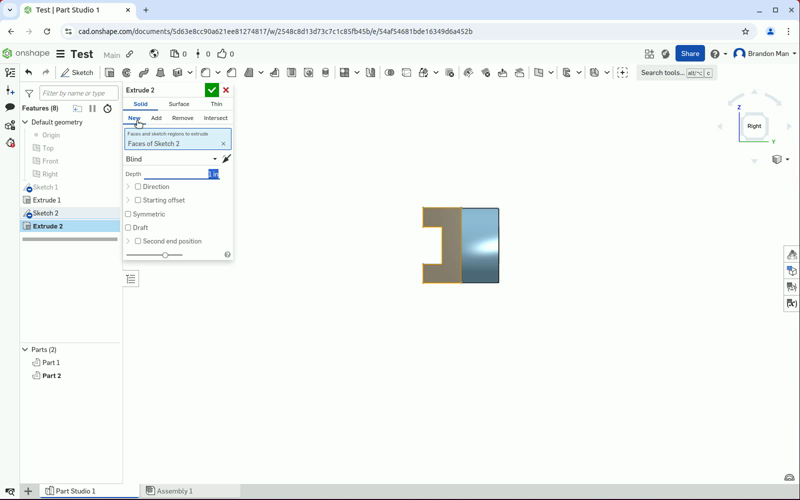
text(7.703)
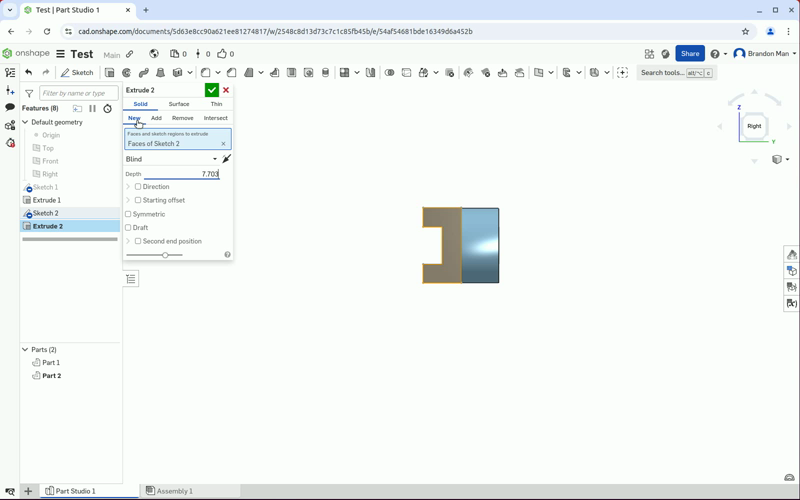
key(enter)
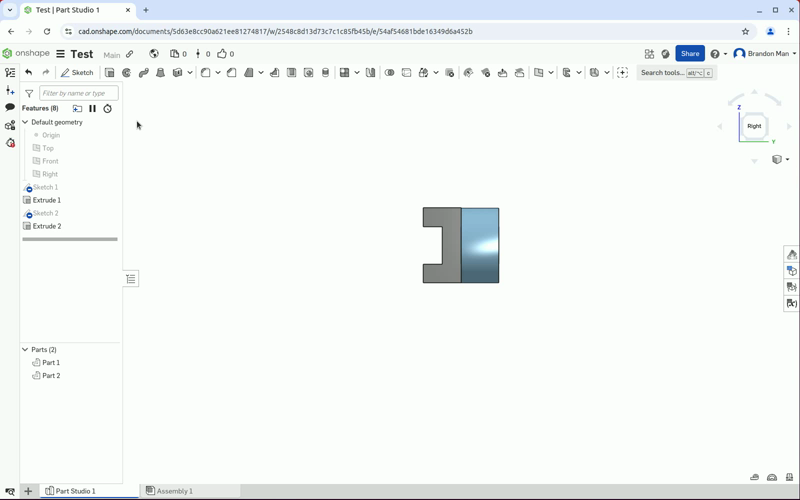
key(shift+h)
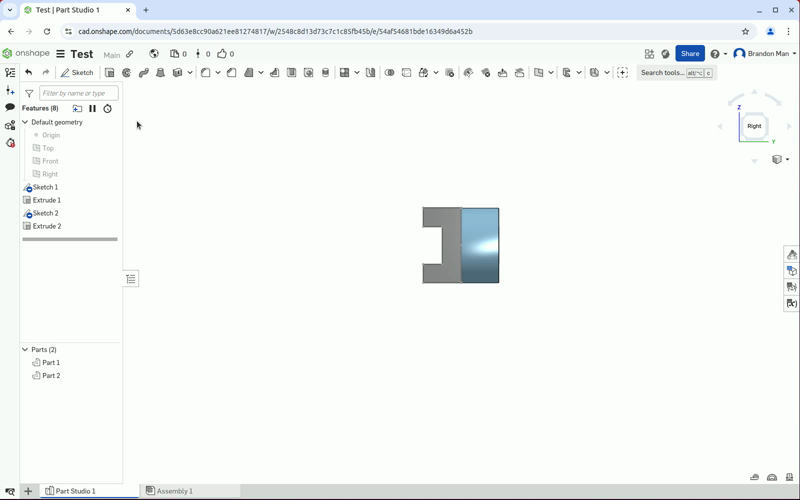
key(shift+h)
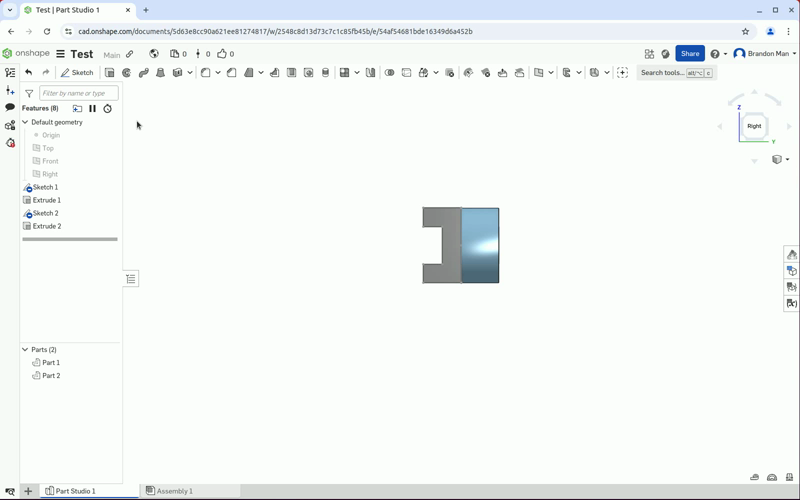
key(shift+7)
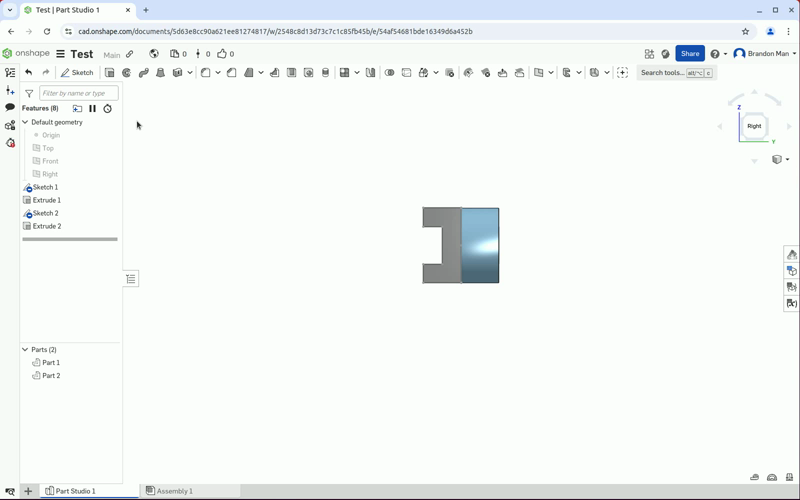
key(right, 2)
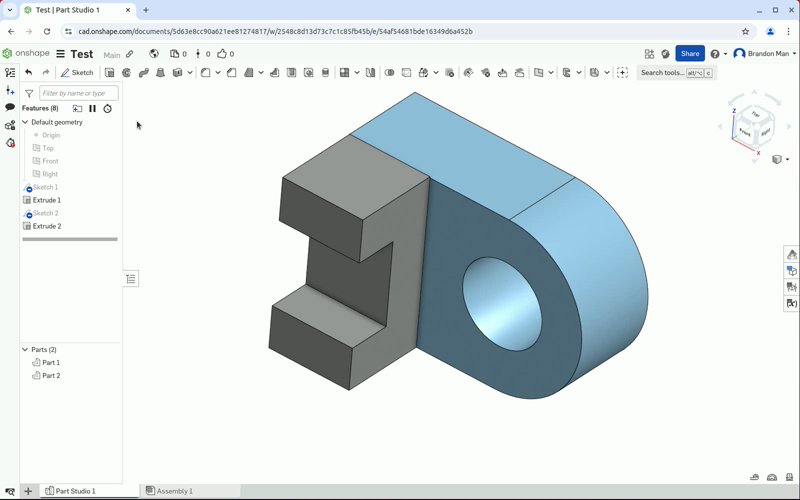
key(down, 2)
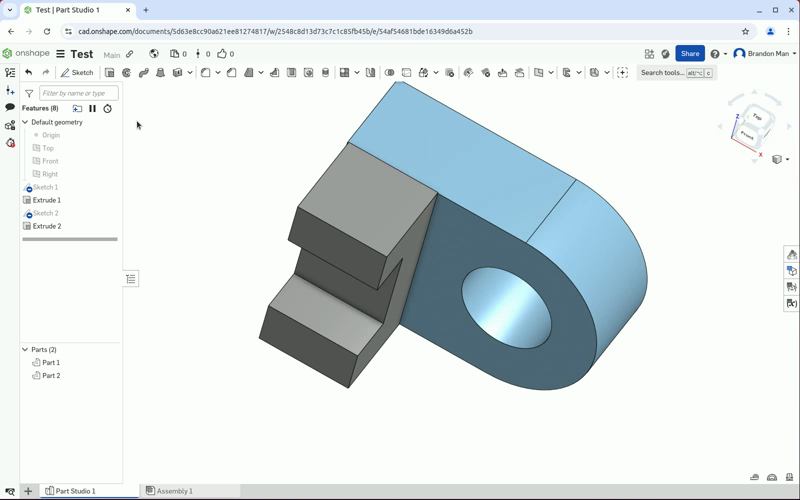
key(up, 2)
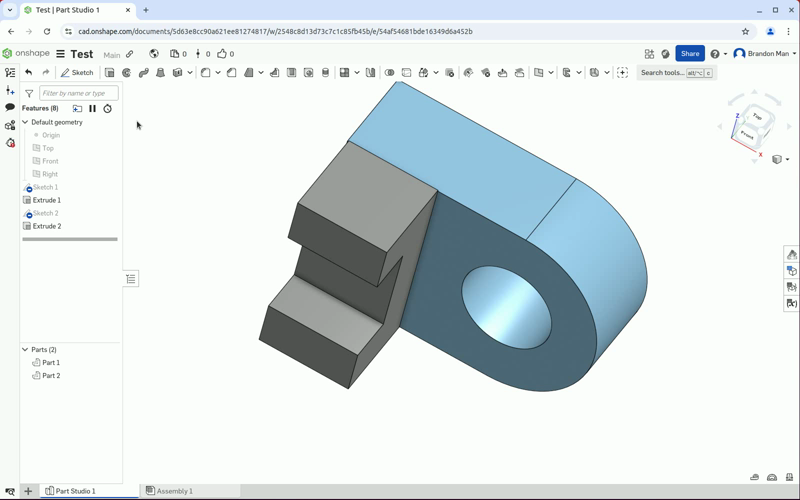
key(left, 2)
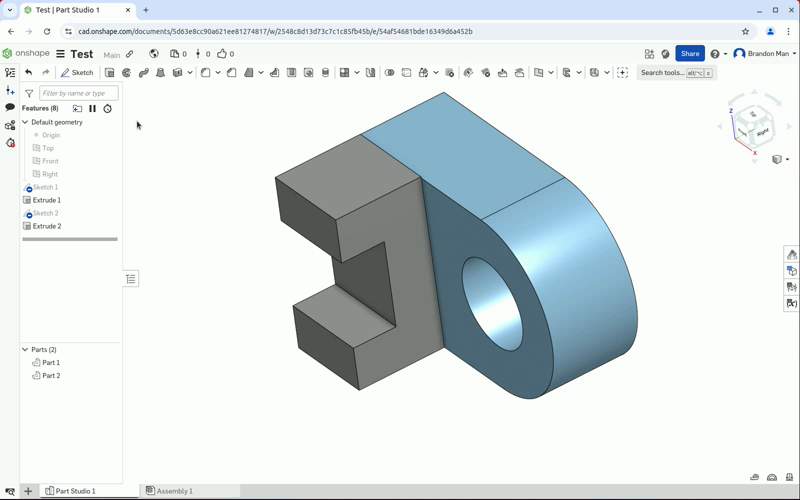
mouse_move(73, 189)
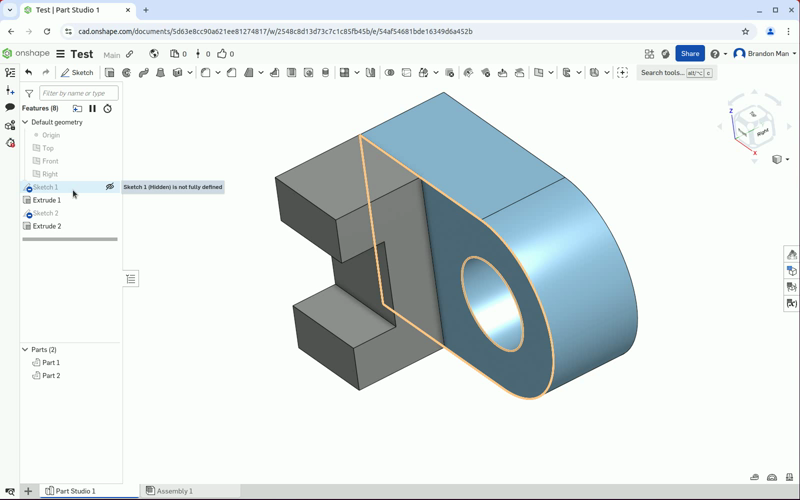
click(73, 189)